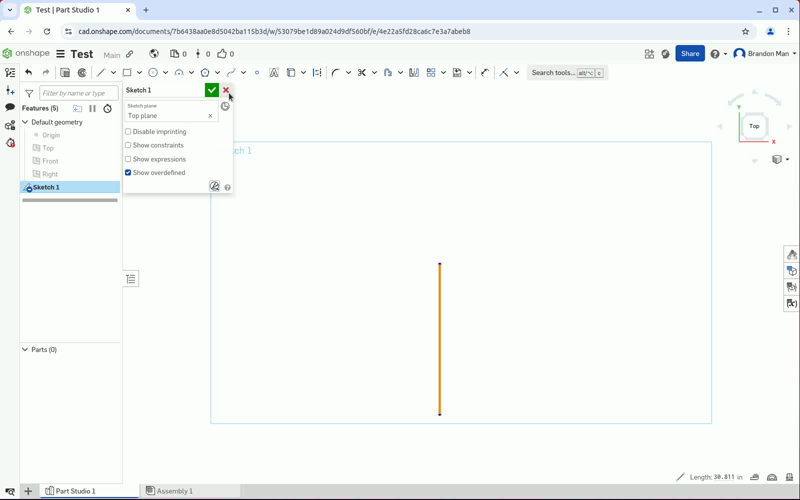
key(shift+h)
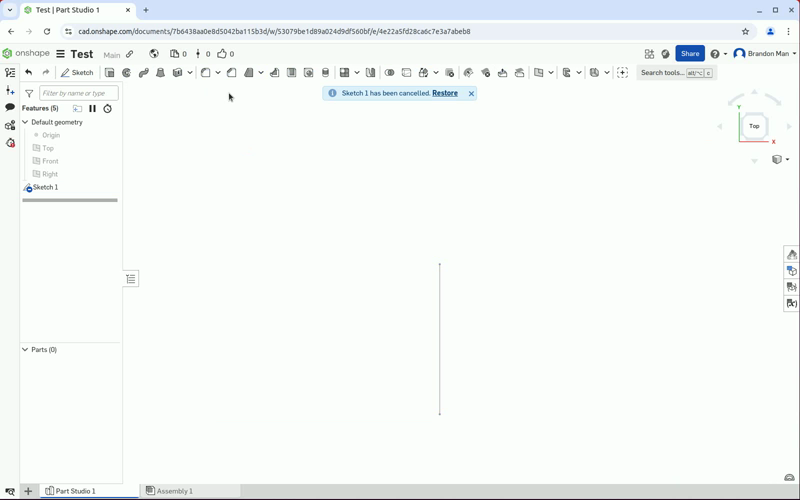
key(shift+s)
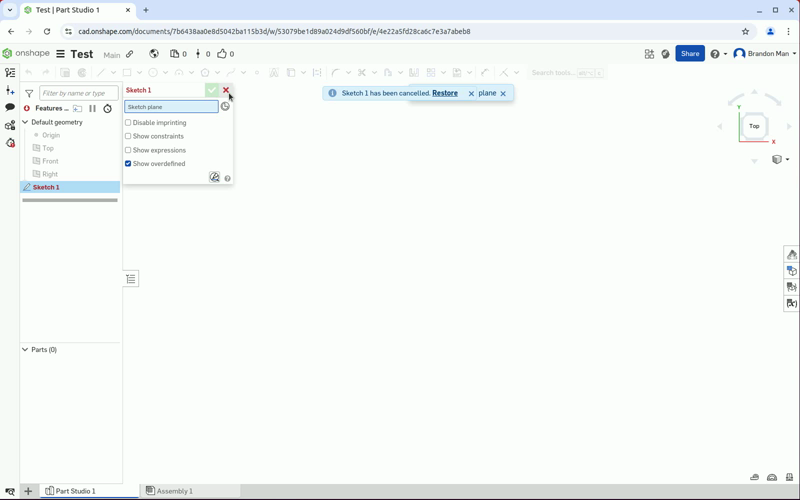
mouse_move(73, 150)
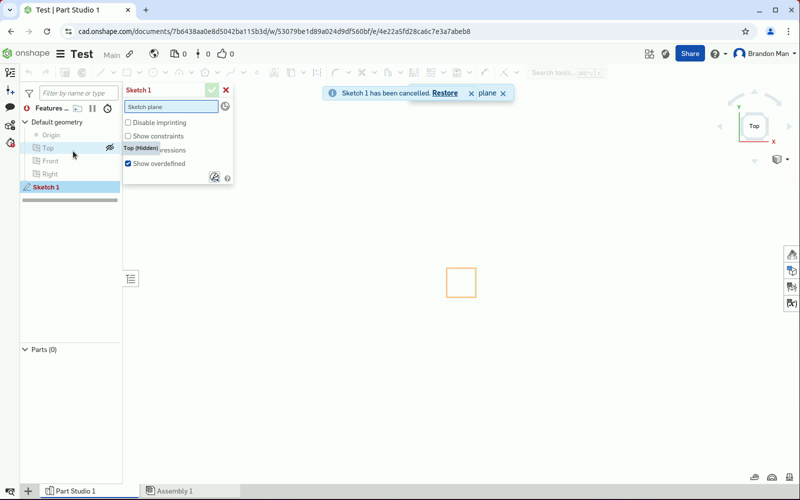
click(73, 150)
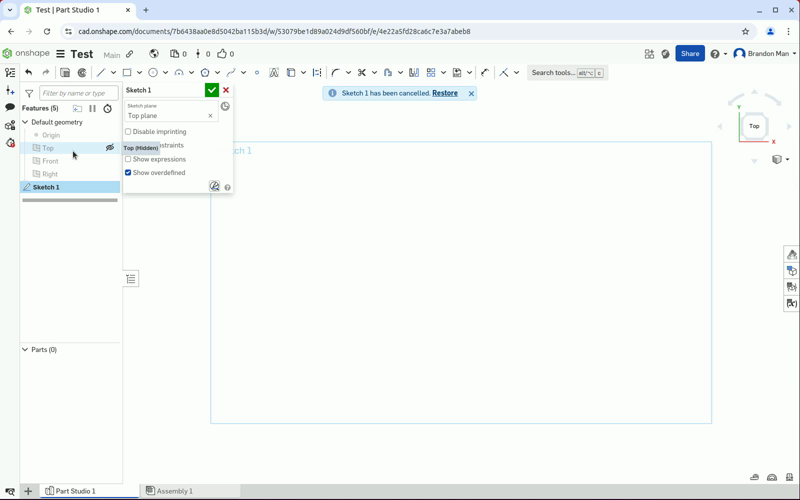
mouse_move(73, 352)
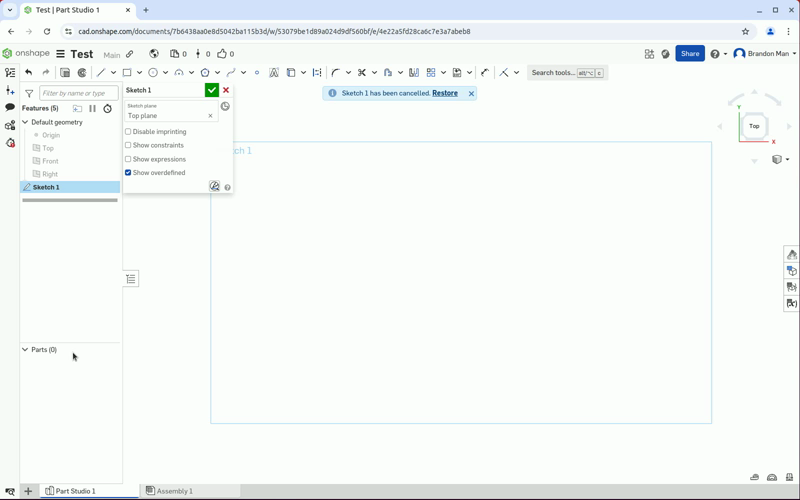
key(y)
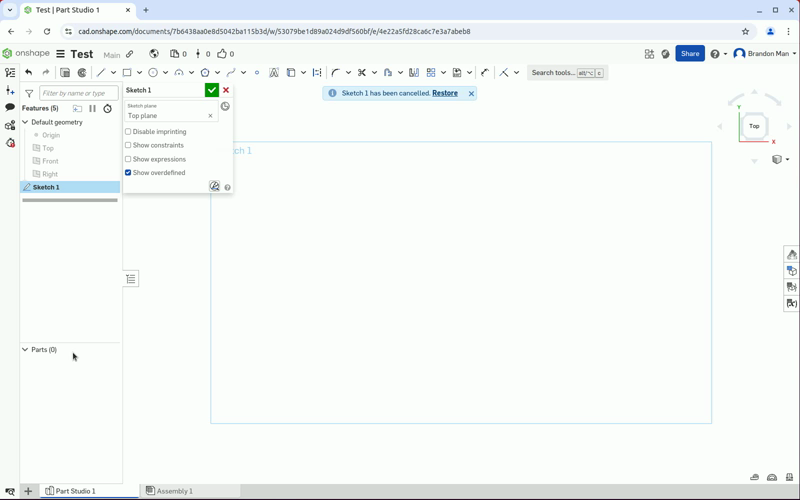
key(l)
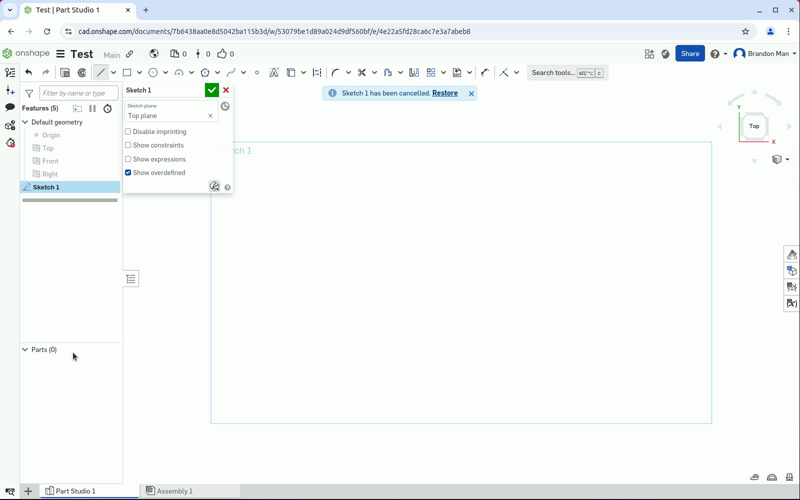
key_down(shift)
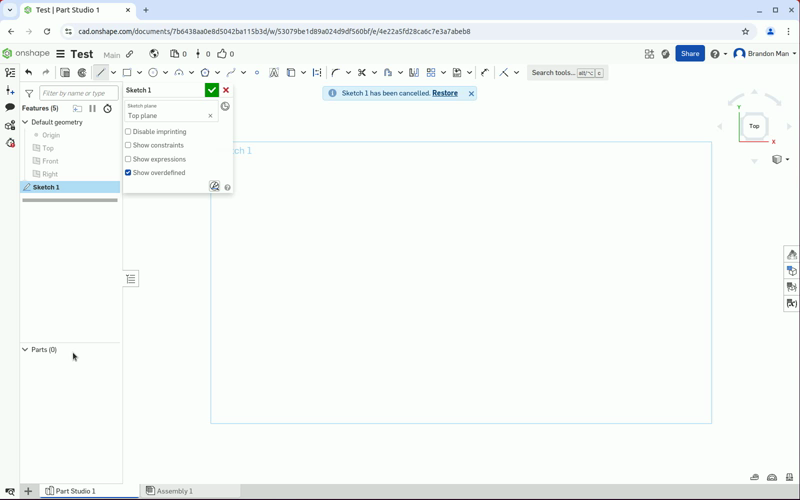
mouse_move(348, 329)
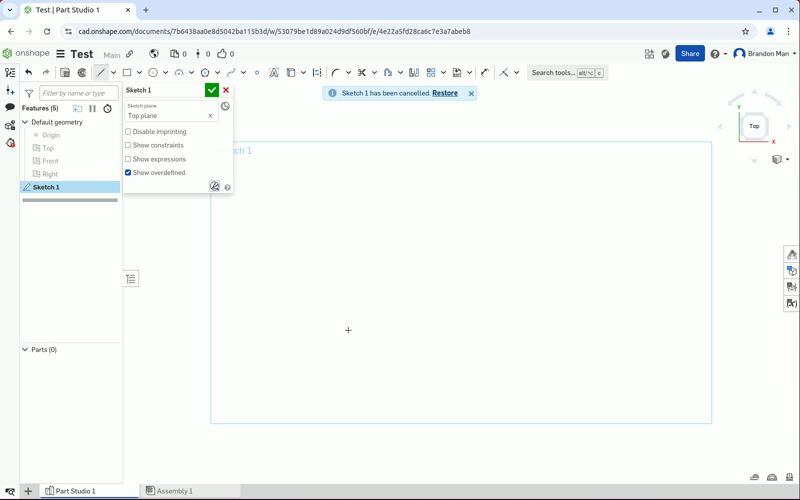
click(348, 329)
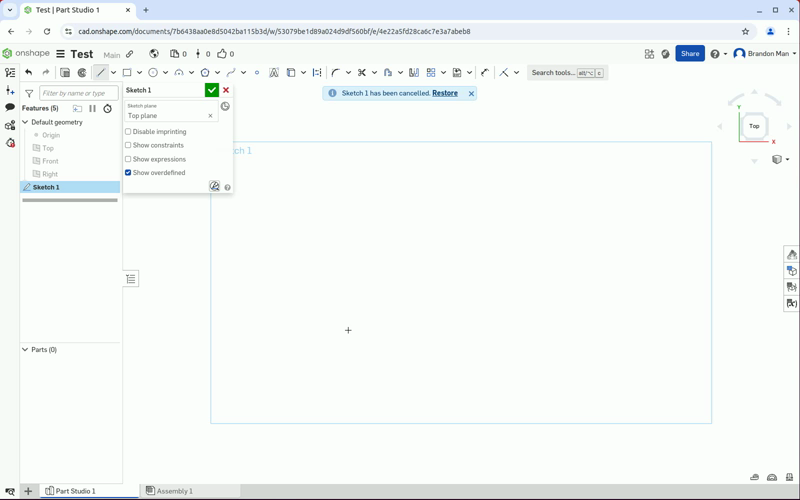
key_up(shift)
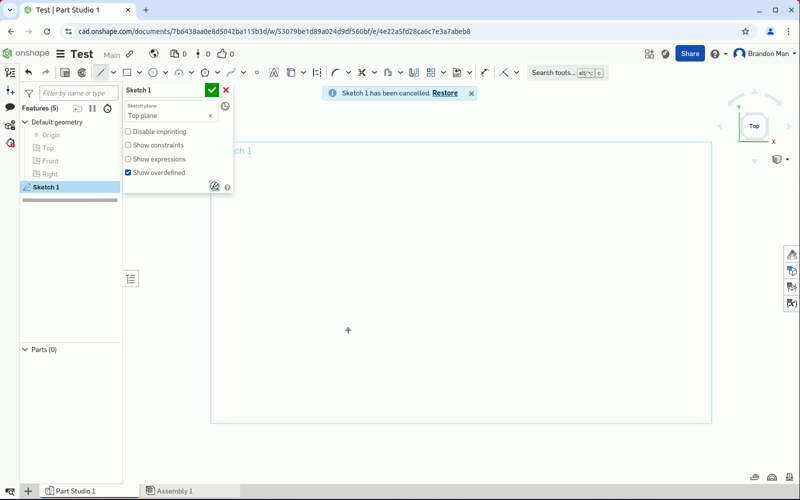
key_down(shift)
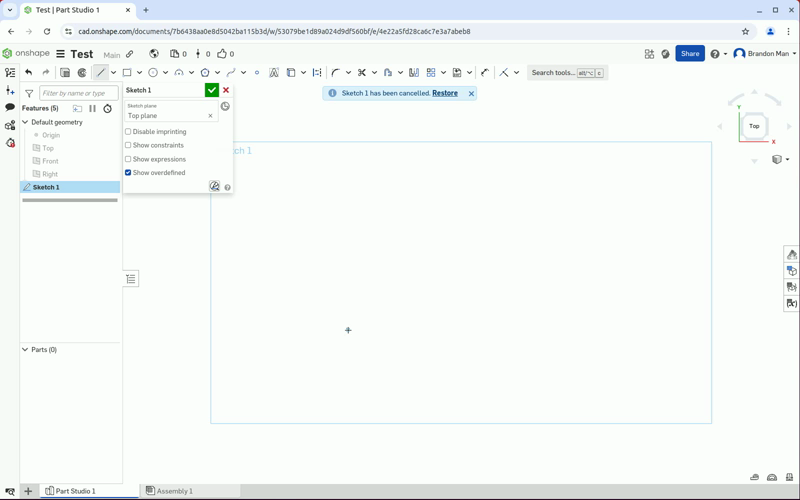
mouse_move(414, 395)
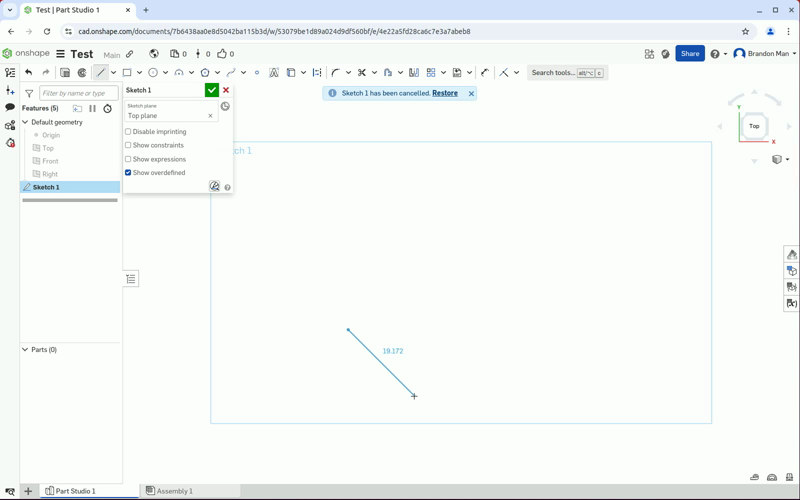
click(414, 395)
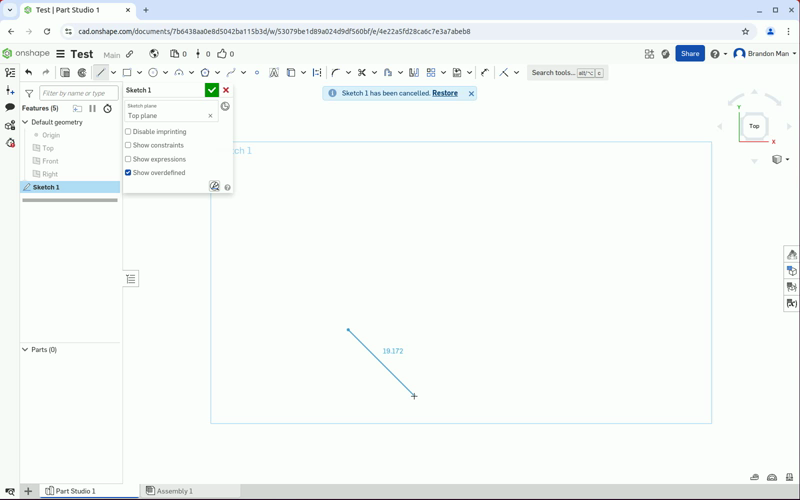
key_up(shift)
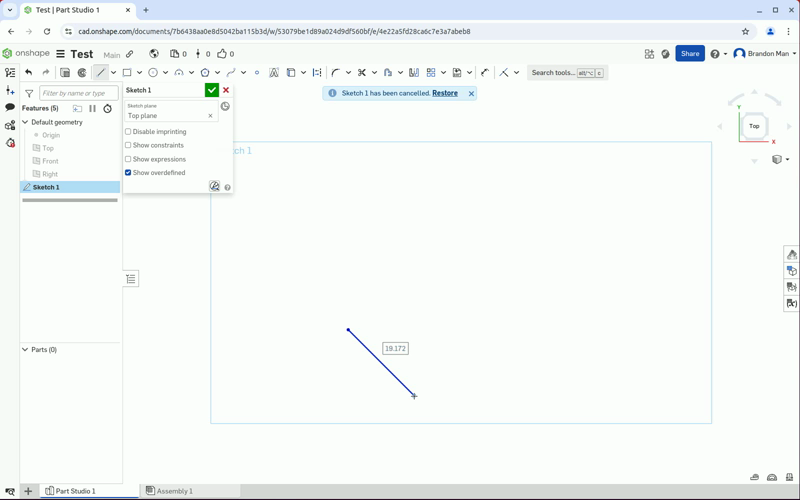
key_down(shift)
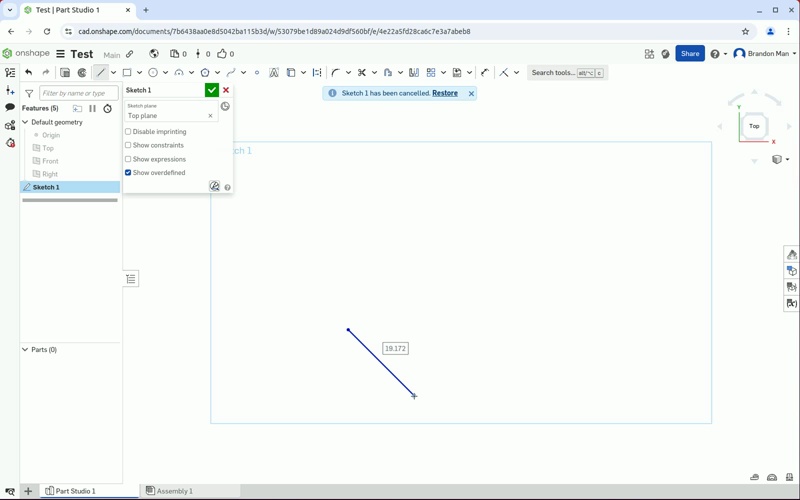
mouse_move(506, 395)
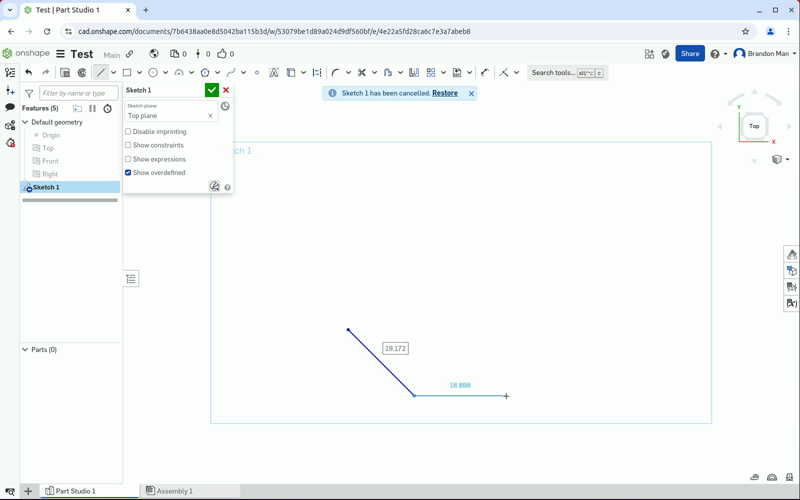
click(506, 395)
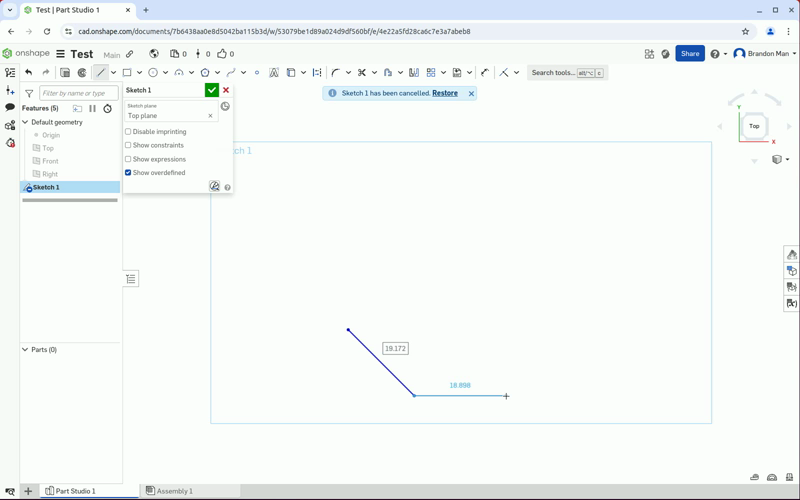
key_up(shift)
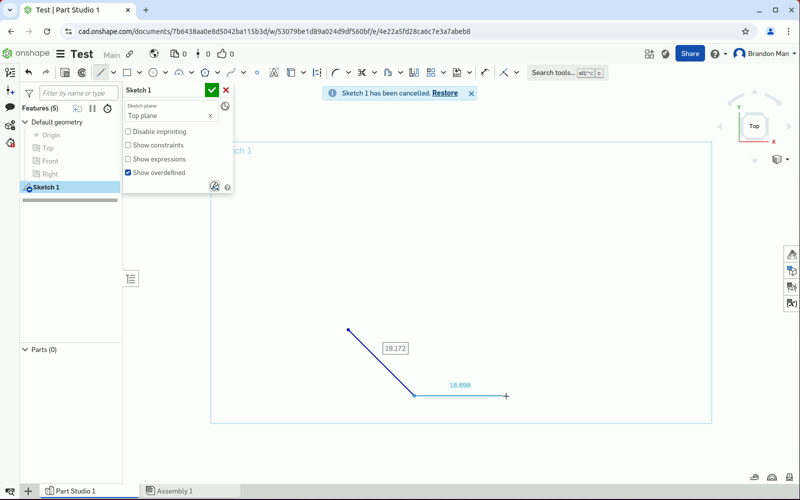
key_down(shift)
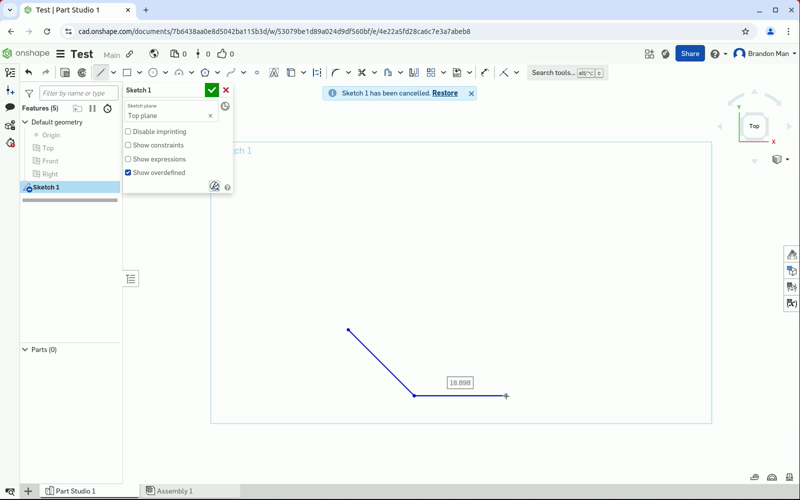
mouse_move(572, 329)
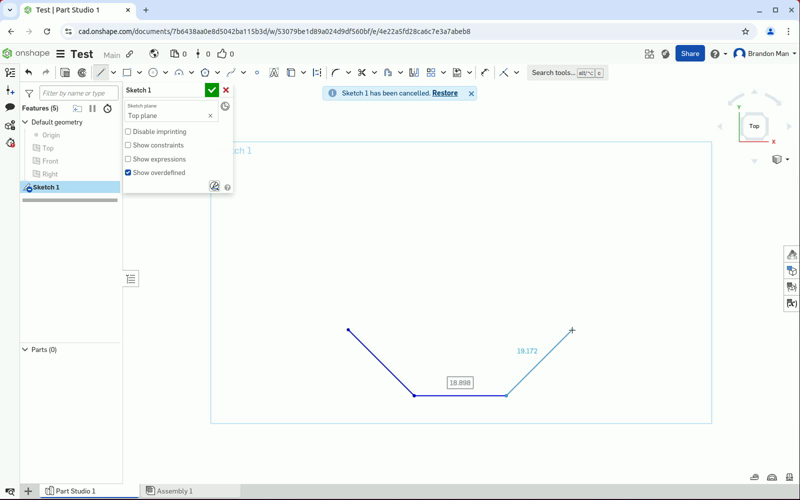
click(572, 329)
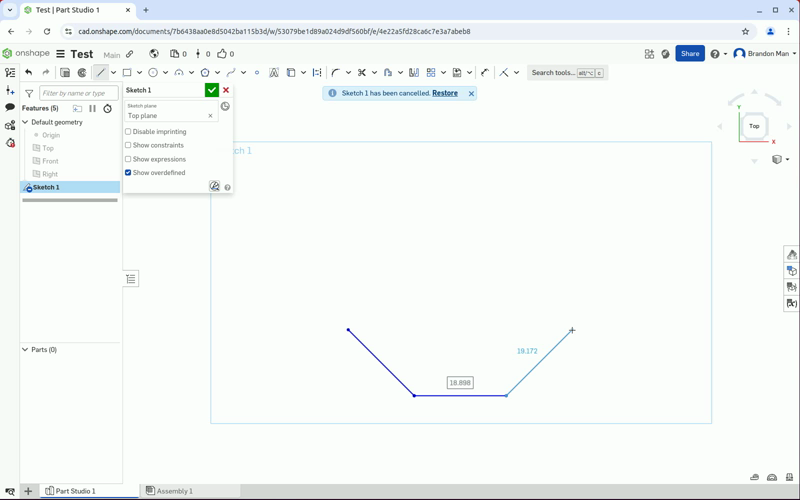
key_up(shift)
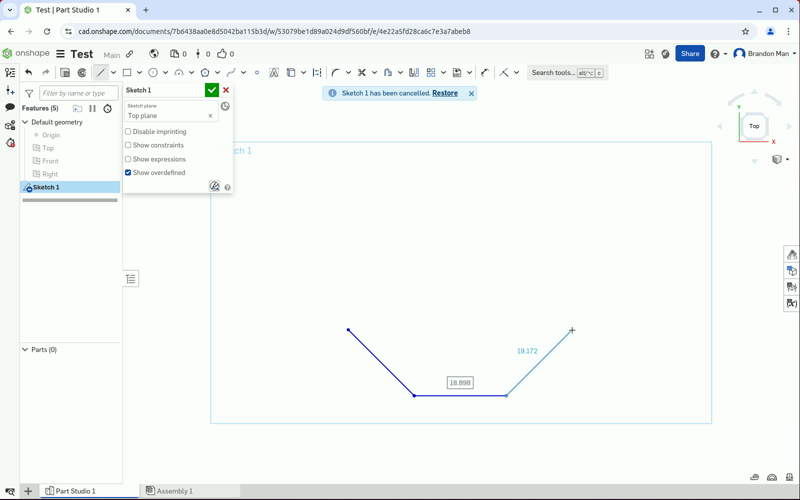
key_down(shift)
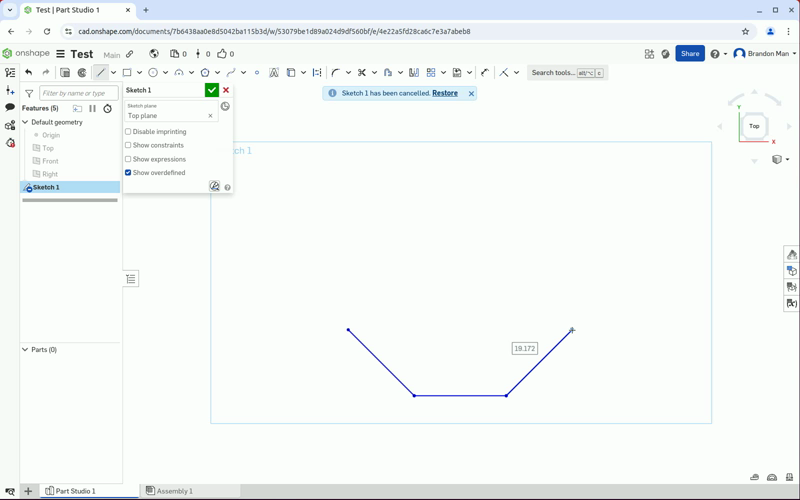
mouse_move(572, 237)
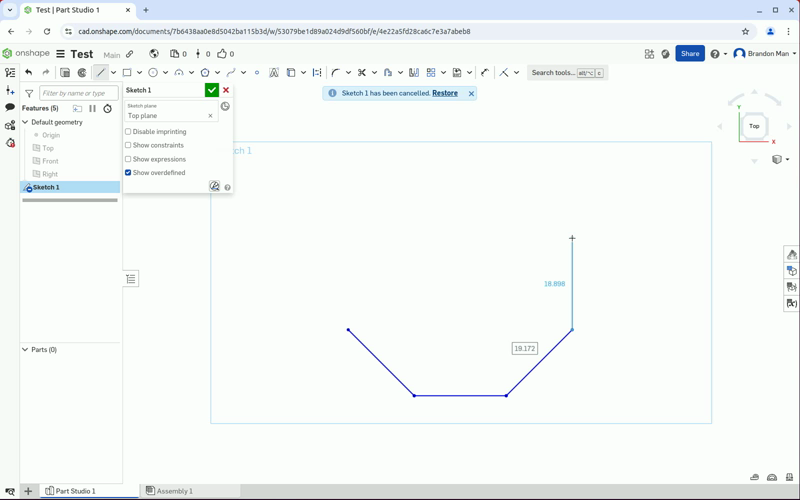
click(572, 237)
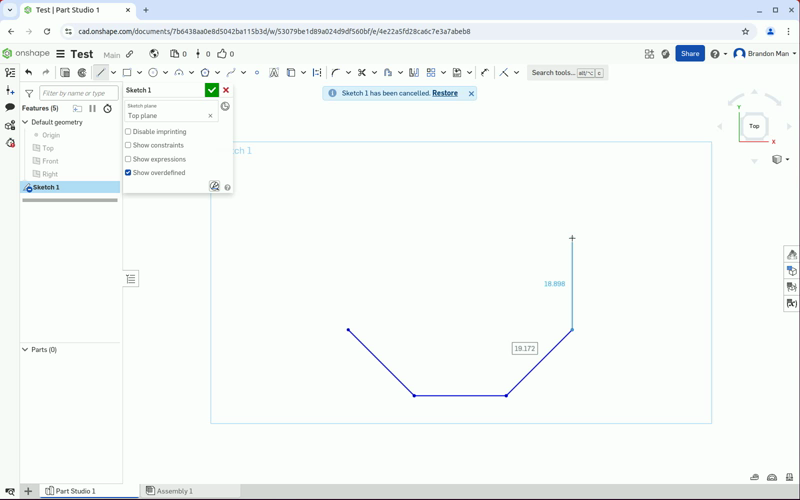
key_up(shift)
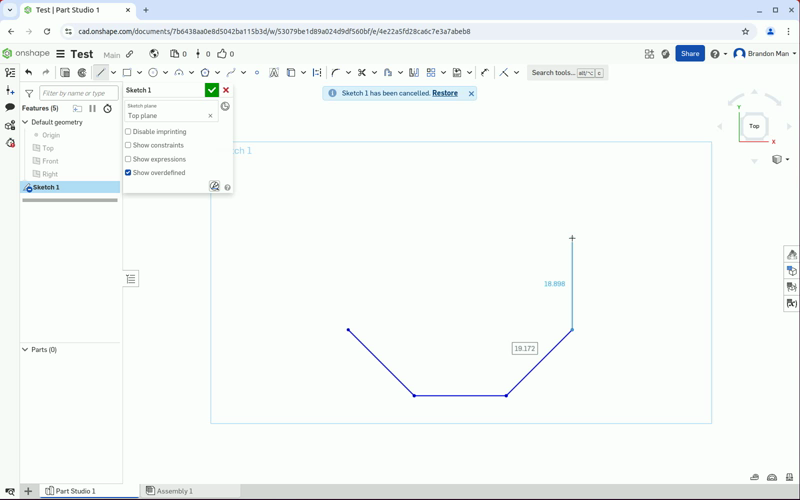
key_down(shift)
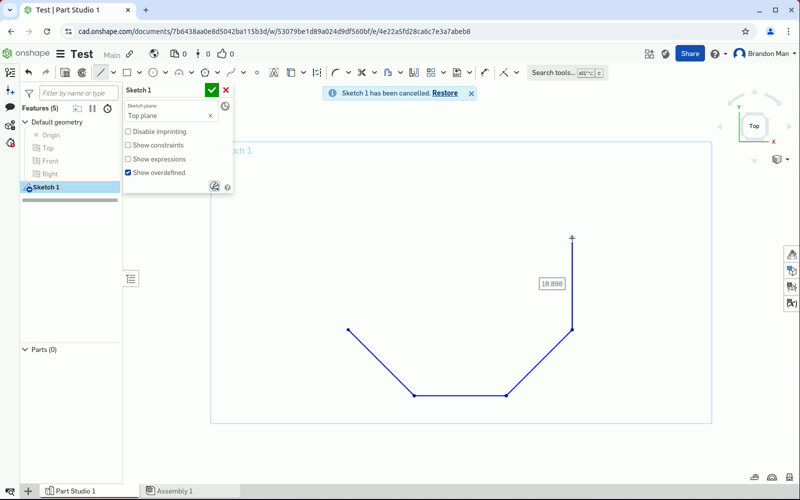
mouse_move(506, 171)
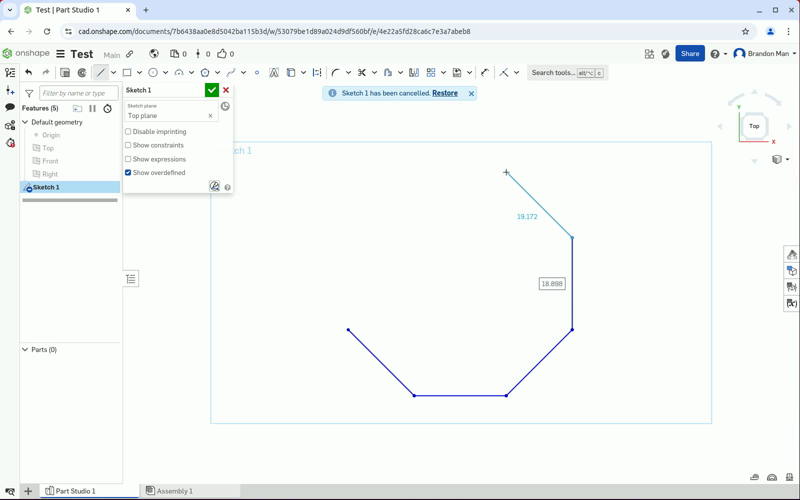
click(506, 171)
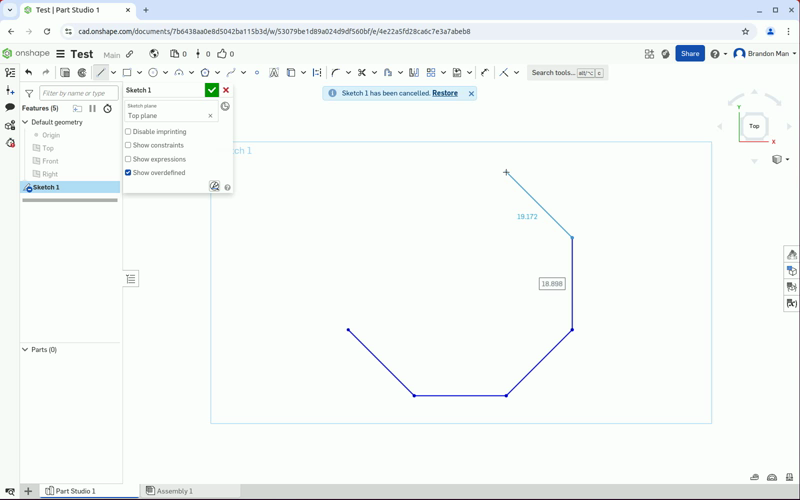
key_up(shift)
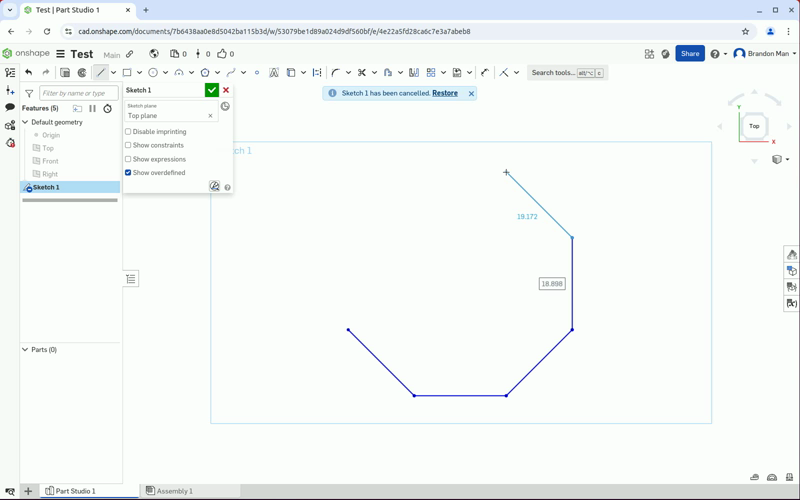
key_down(shift)
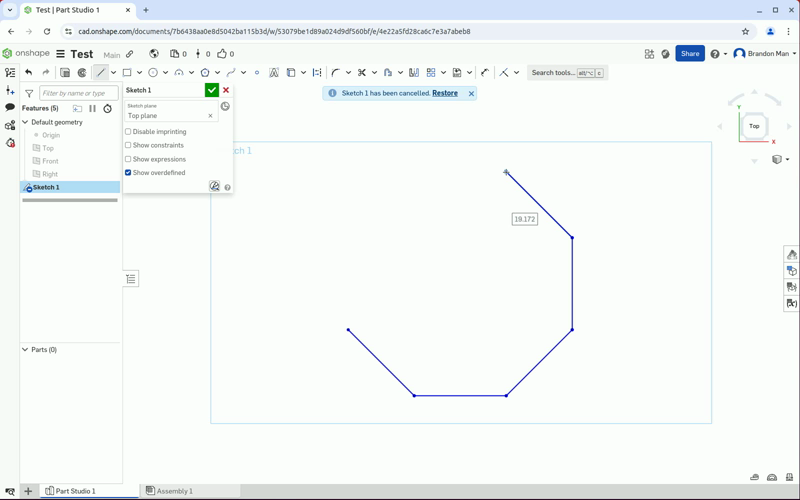
mouse_move(414, 171)
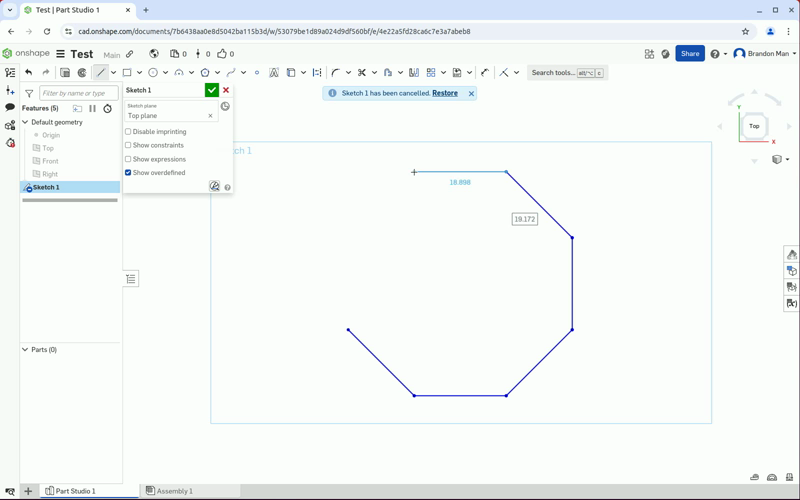
click(414, 171)
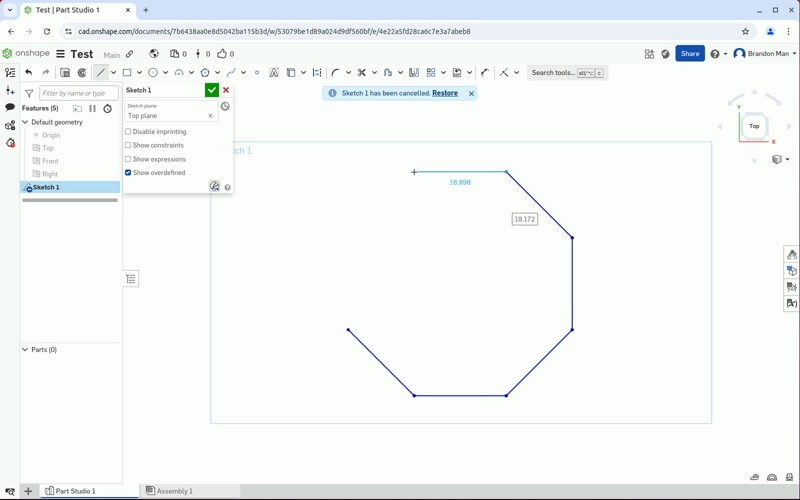
key_up(shift)
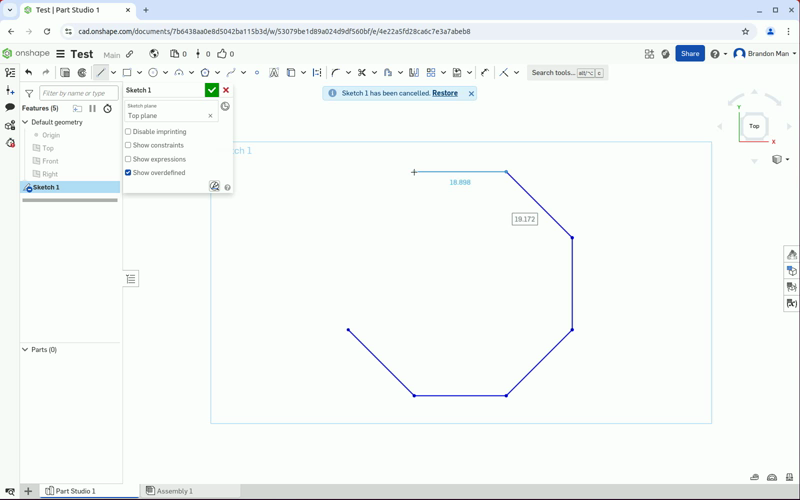
key_down(shift)
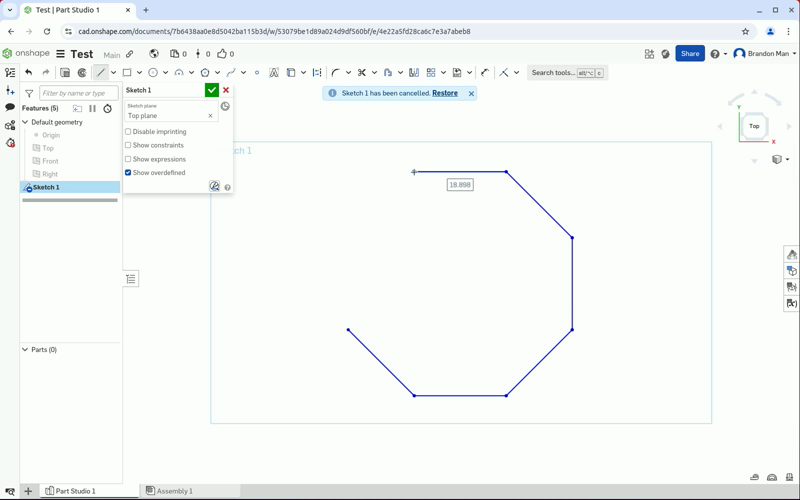
mouse_move(348, 237)
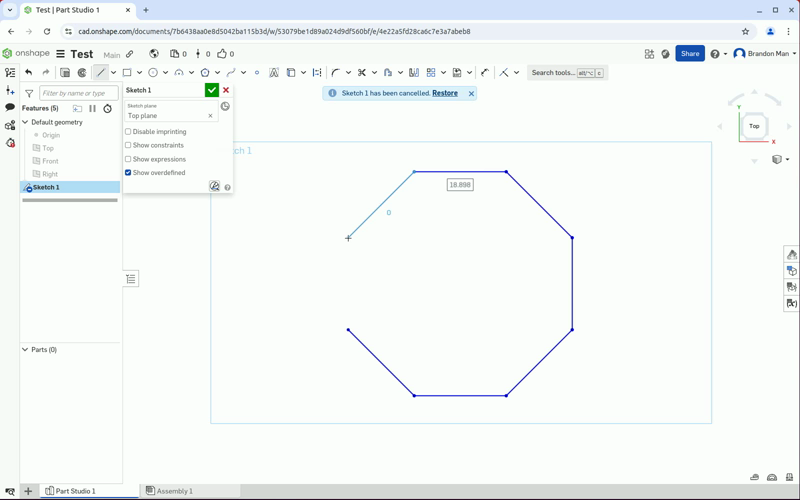
click(348, 237)
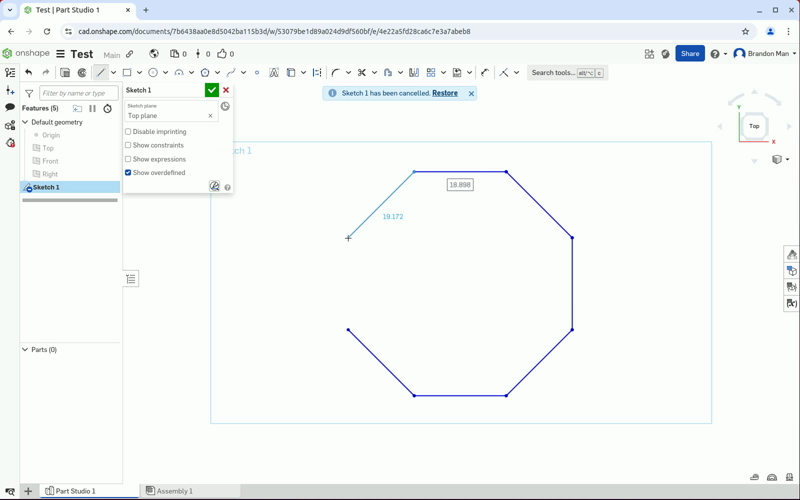
key_up(shift)
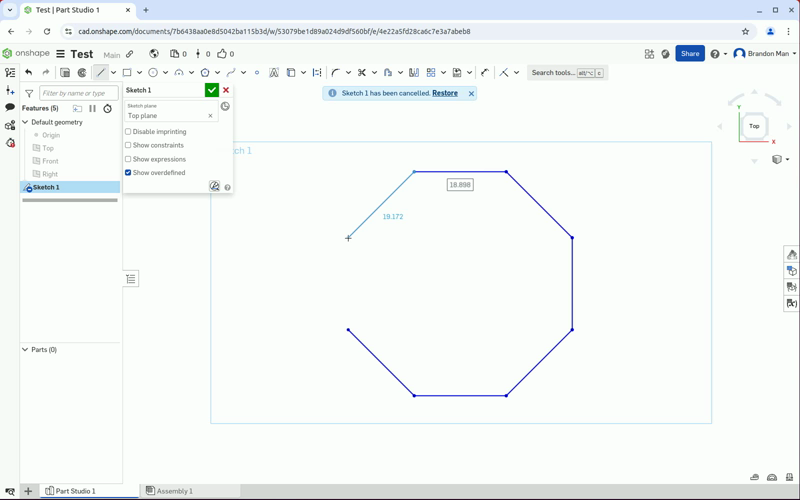
key_down(shift)
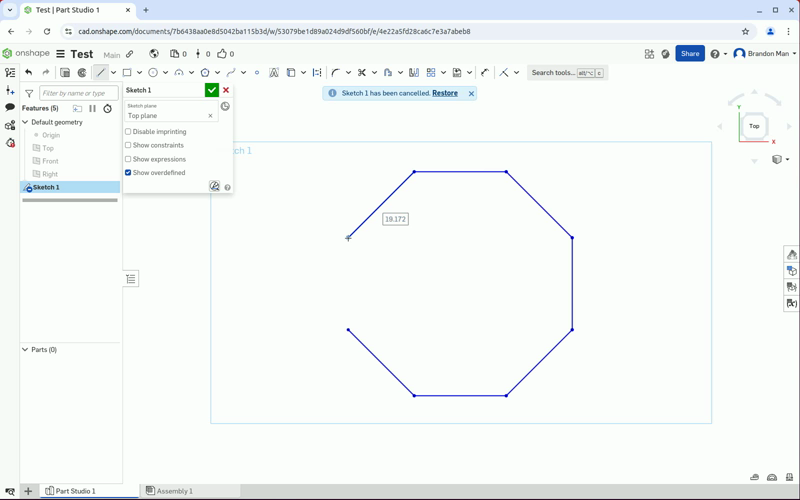
mouse_move(348, 329)
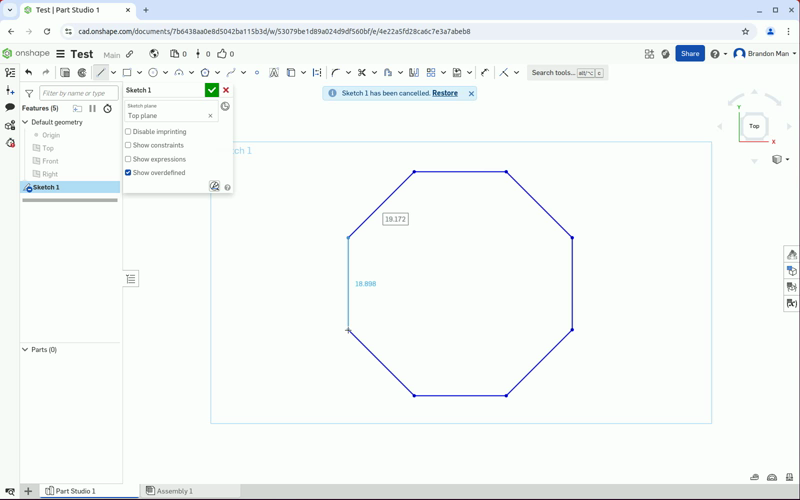
key_up(shift)
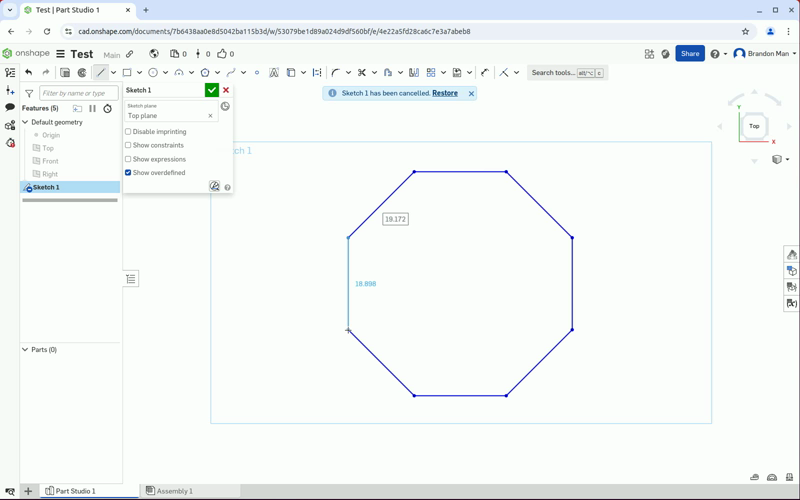
click(348, 329)
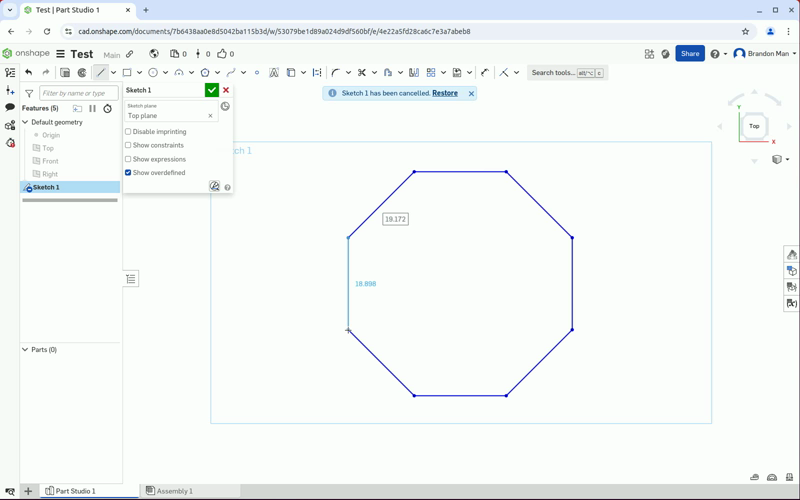
key(esc)
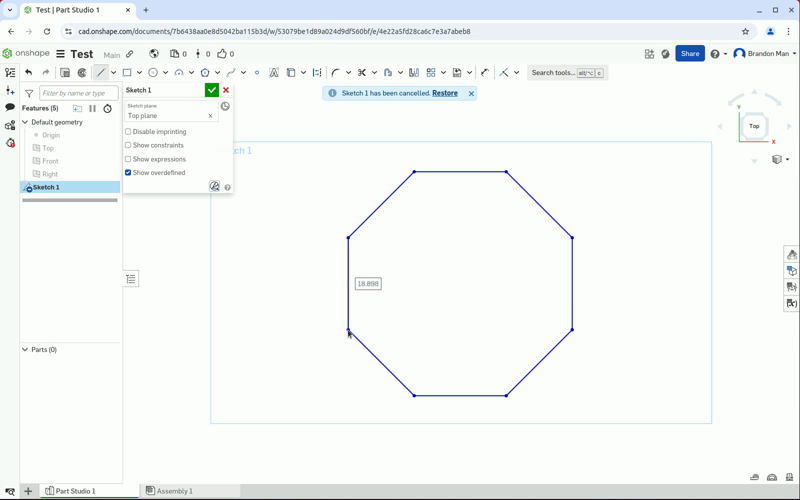
mouse_move(490, 360)
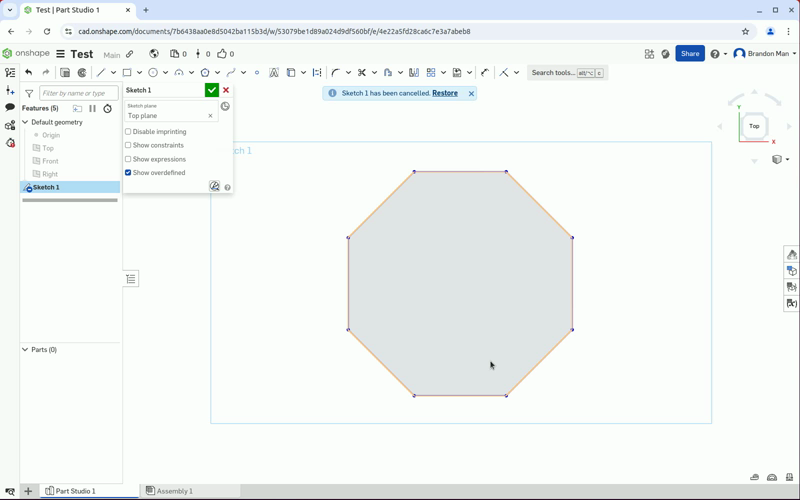
click(490, 360)
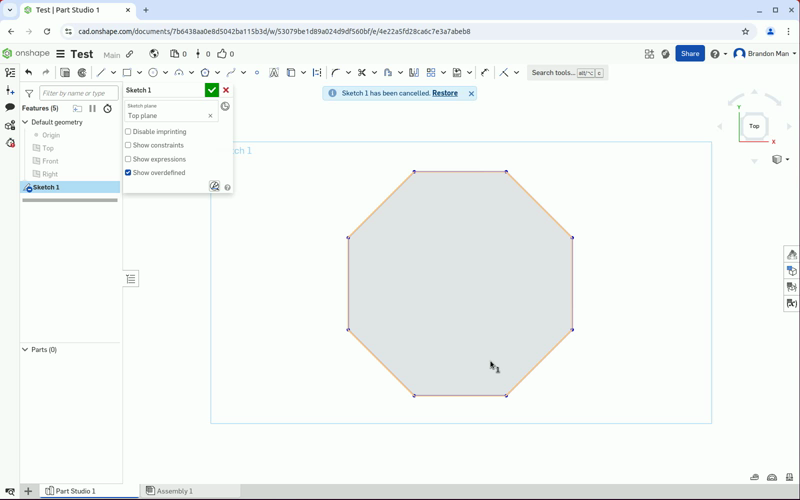
mouse_move(73, 352)
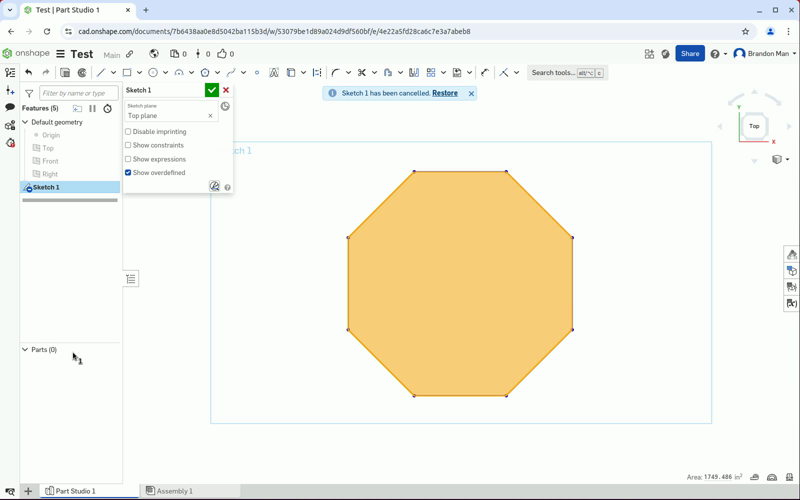
key(shift+y)
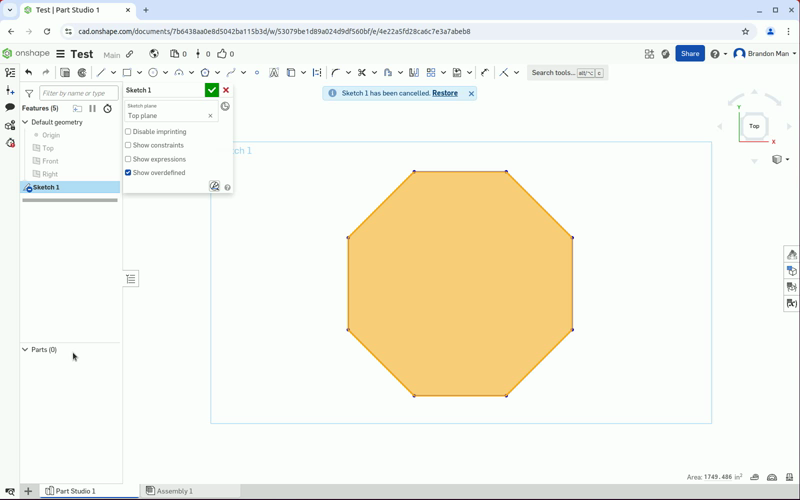
key(shift+e)
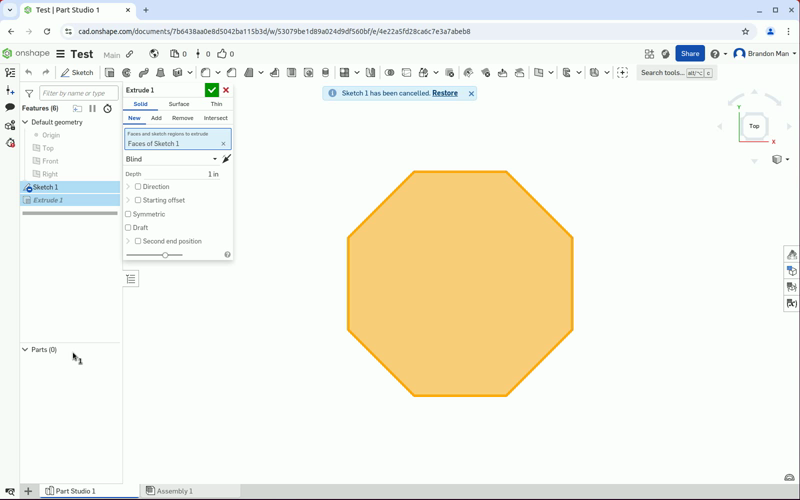
mouse_move(143, 106)
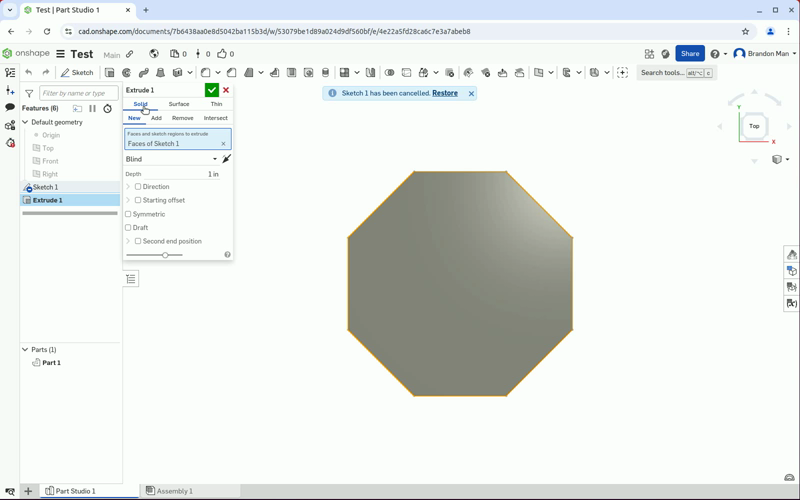
click(143, 106)
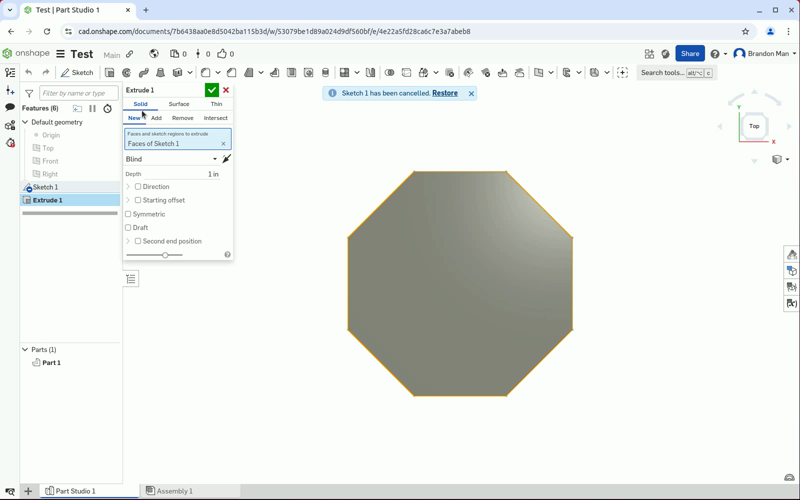
mouse_move(137, 120)
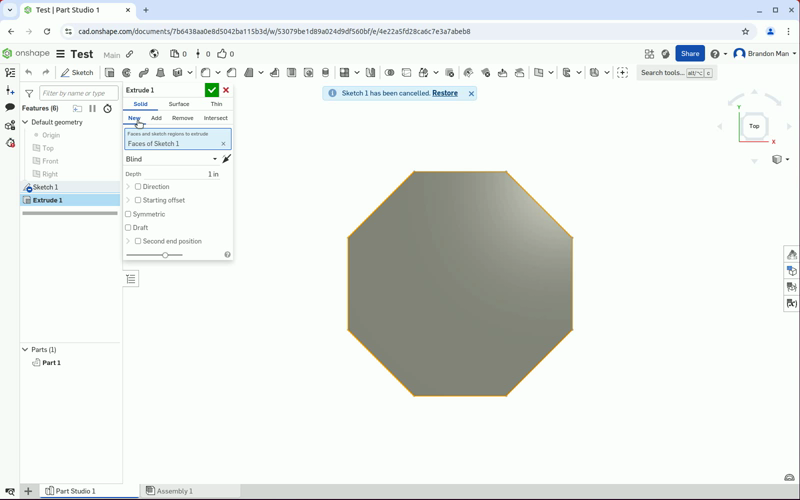
click(137, 120)
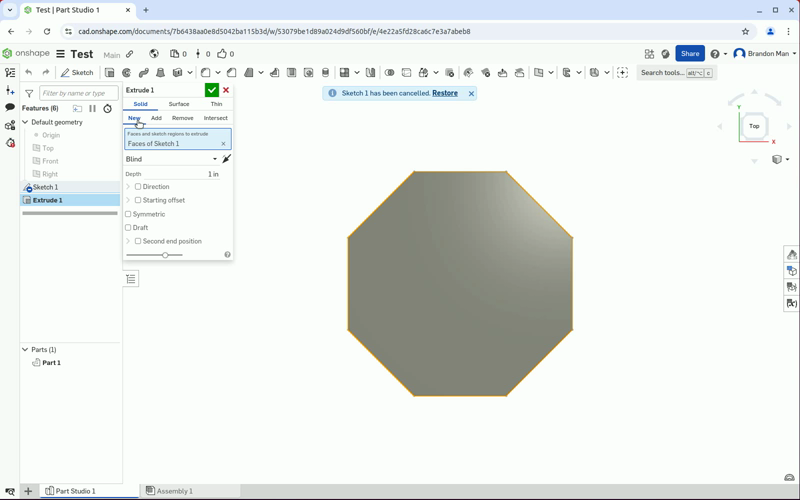
key(tab, 4)
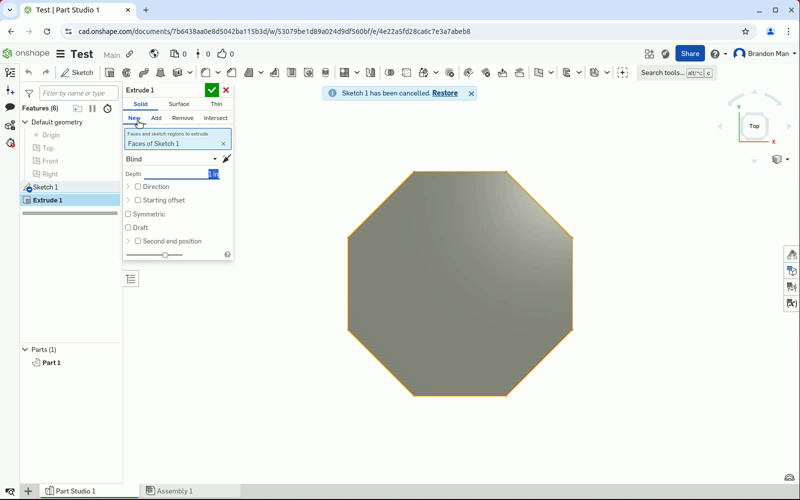
text(13.961)
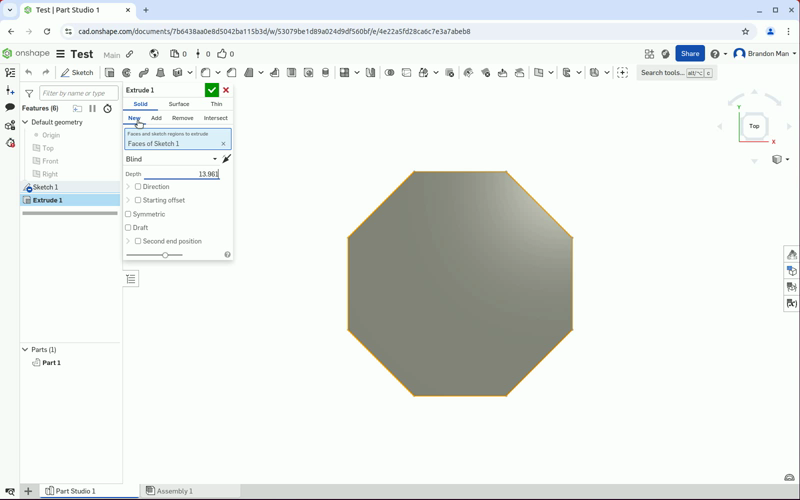
key(enter)
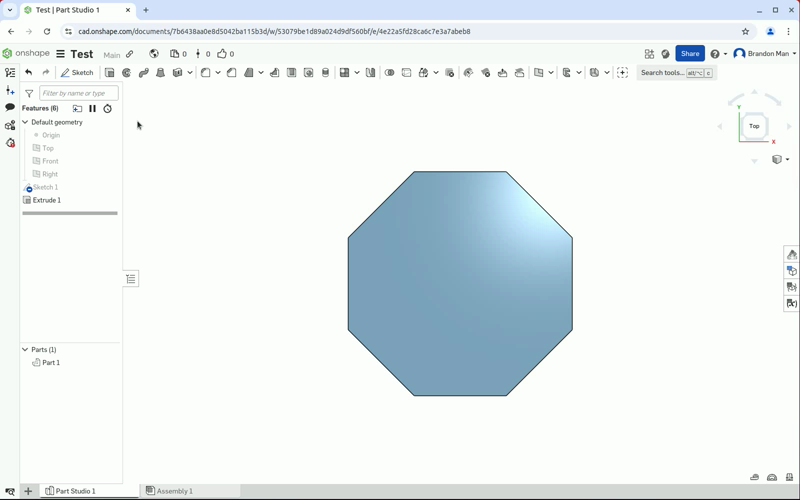
key(shift+h)
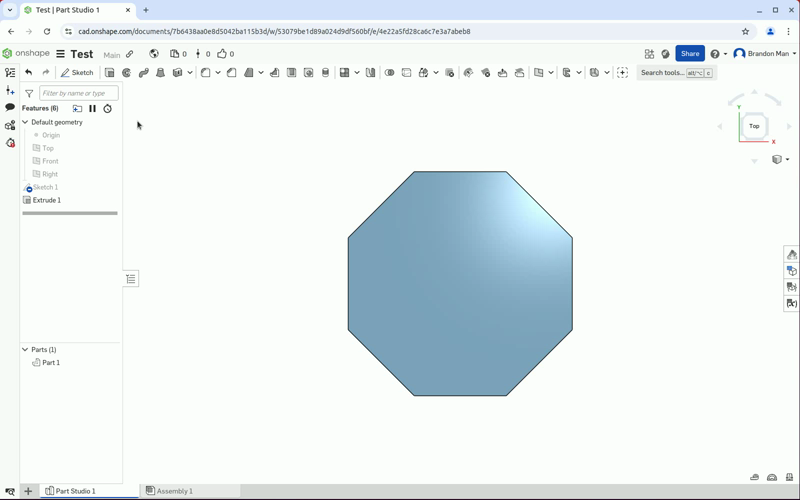
key(shift+h)
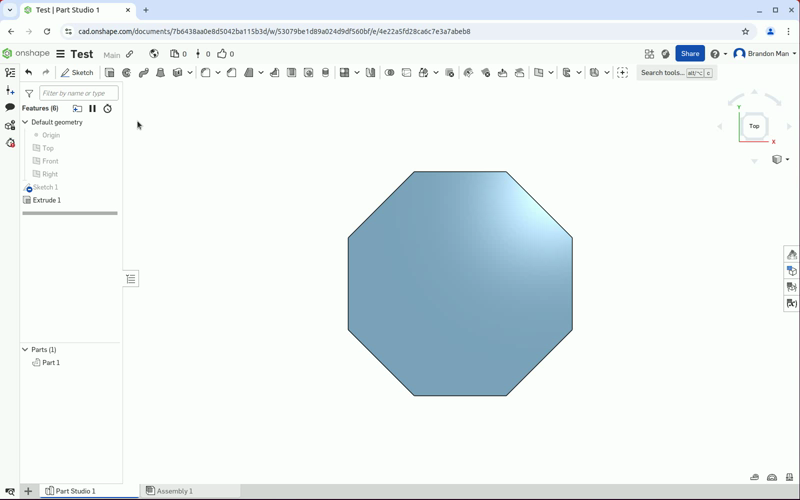
mouse_move(73, 189)
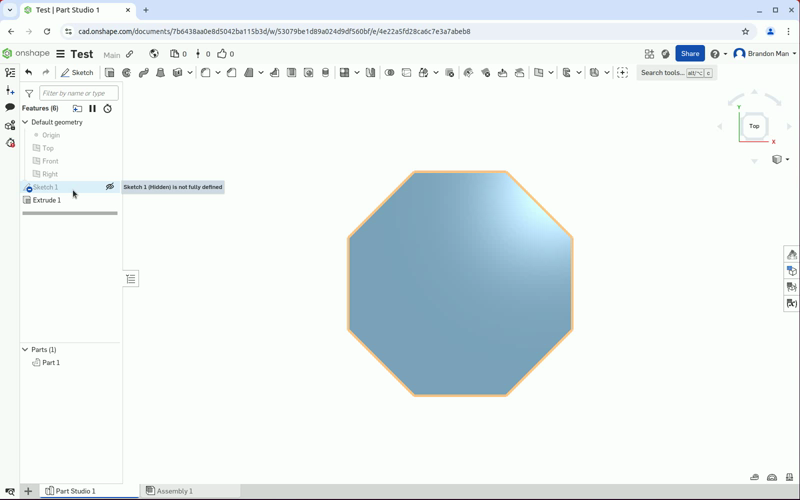
click(73, 189)
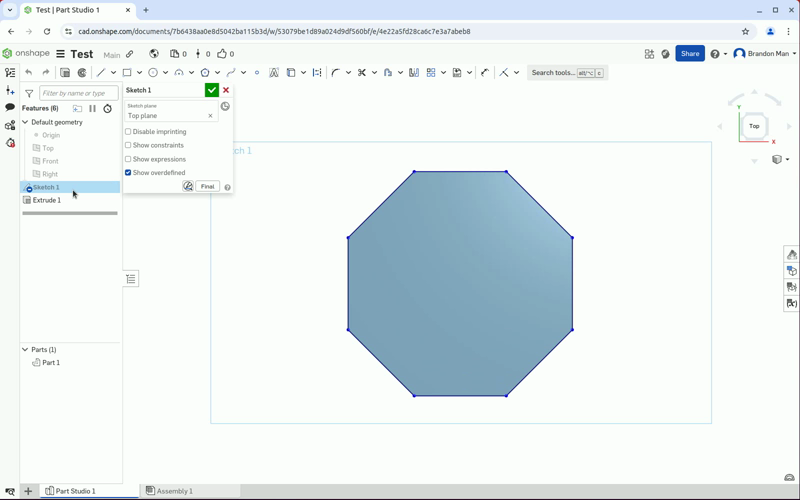
mouse_move(229, 92)
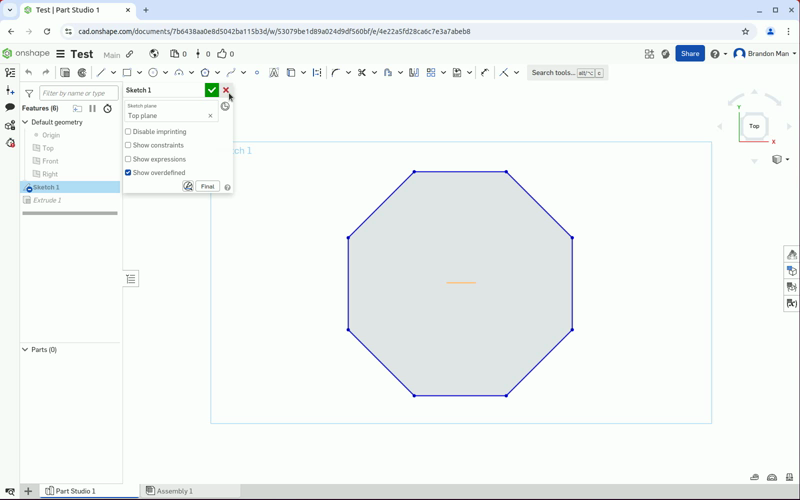
click(229, 92)
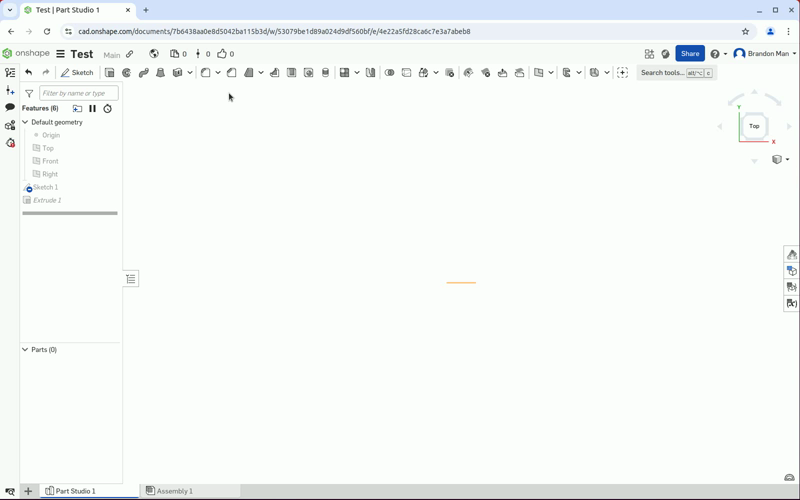
mouse_move(541, 75)
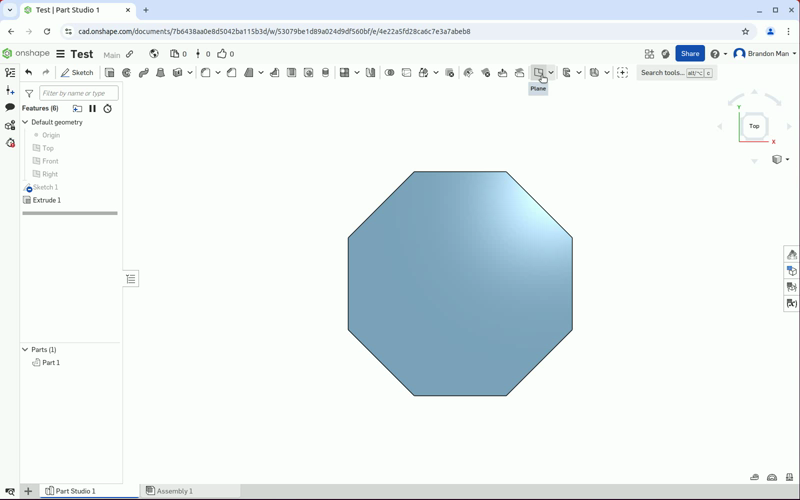
click(541, 75)
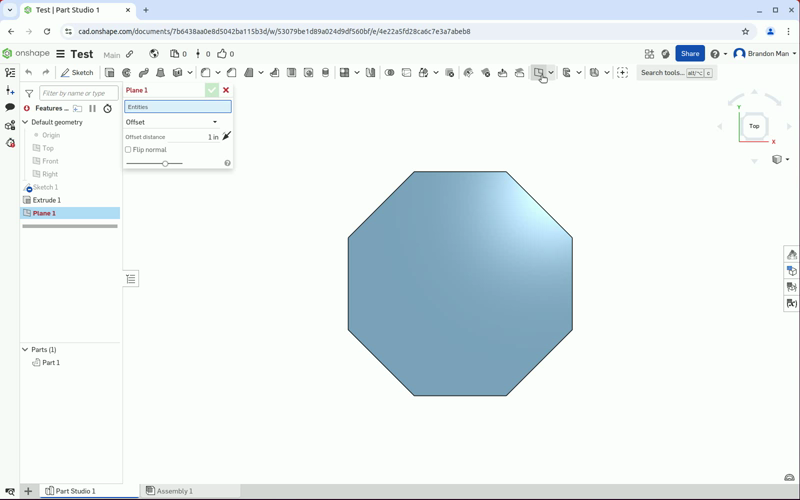
mouse_move(73, 150)
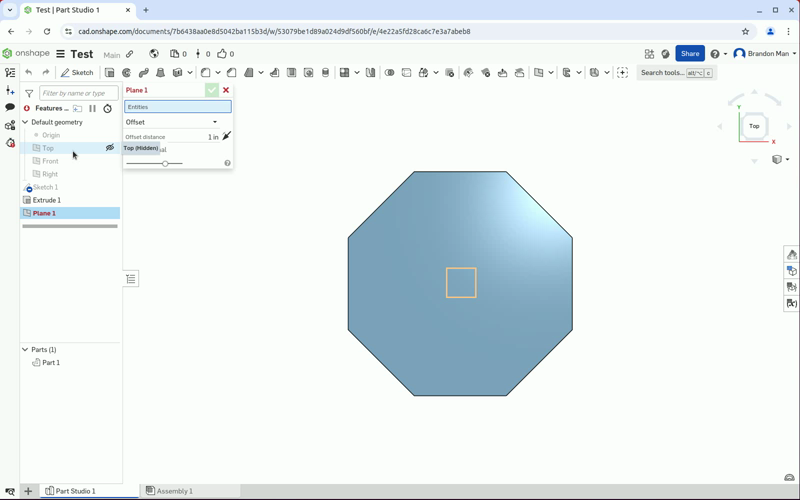
click(73, 150)
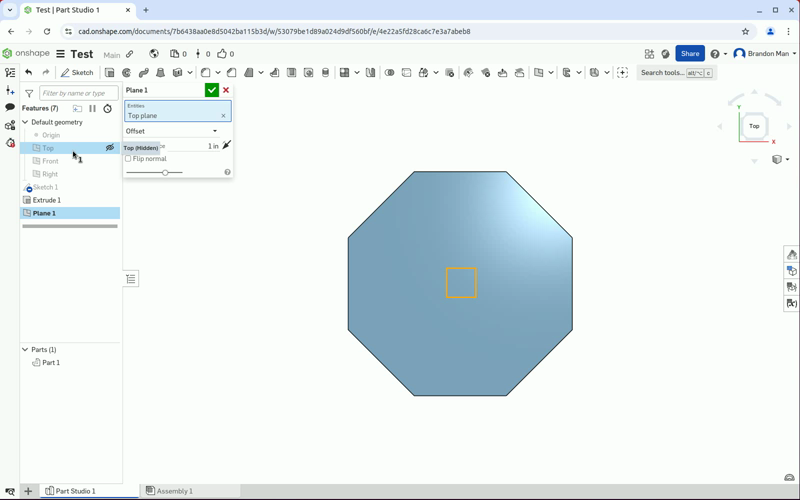
key(tab, 2)
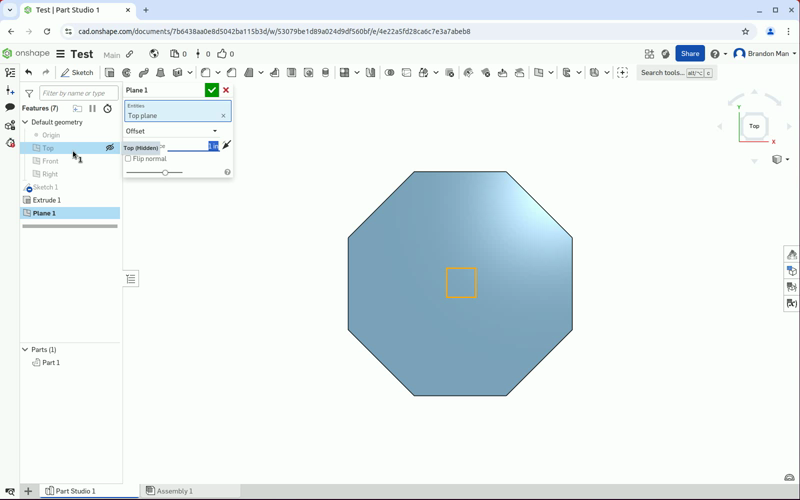
text(13.957)
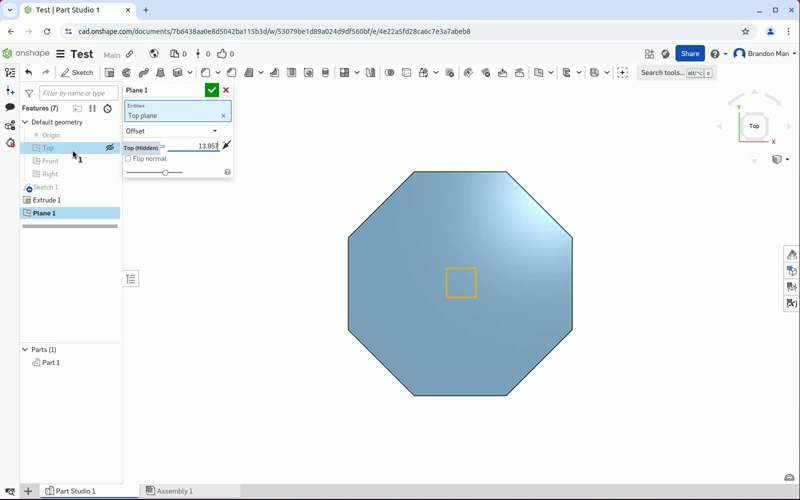
key(enter, 2)
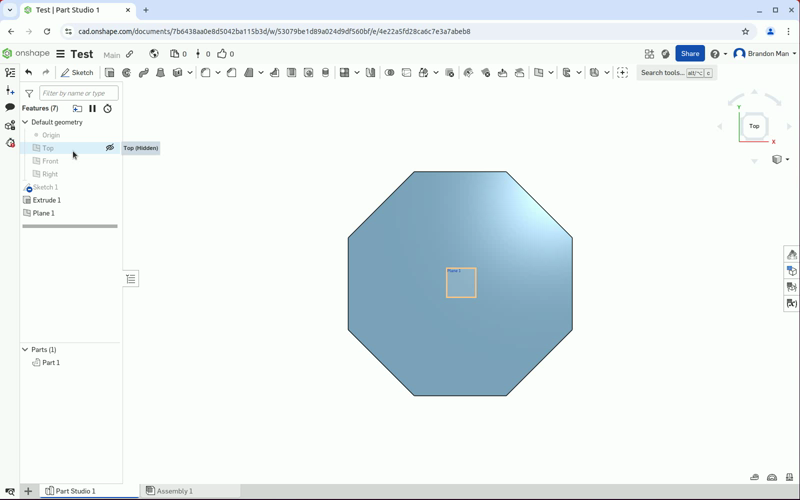
key(shift+s)
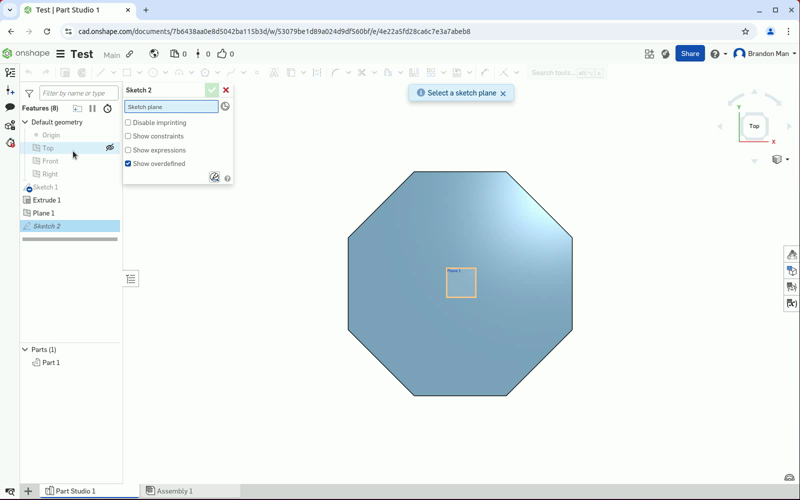
mouse_move(73, 215)
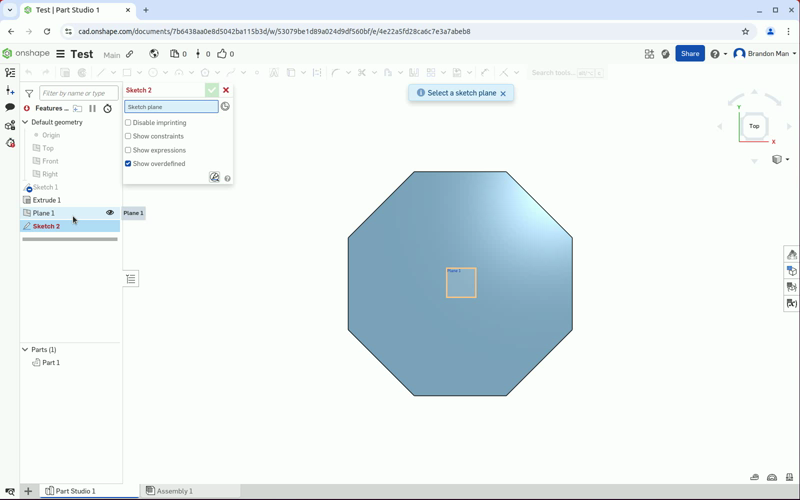
click(73, 215)
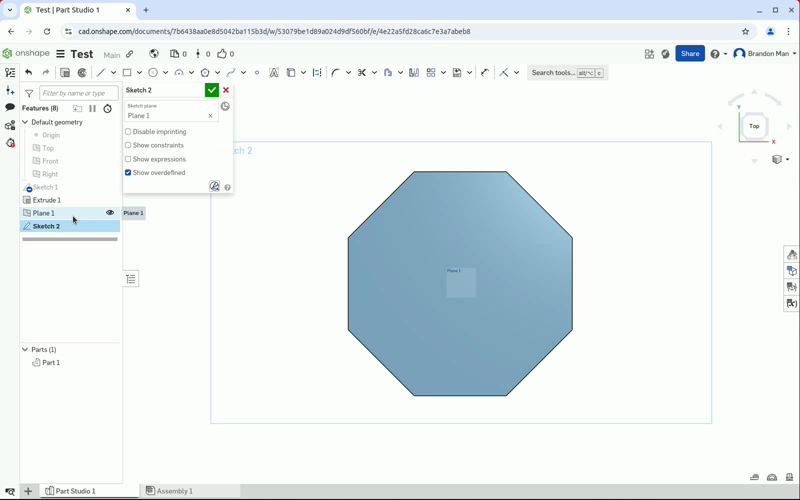
mouse_move(73, 352)
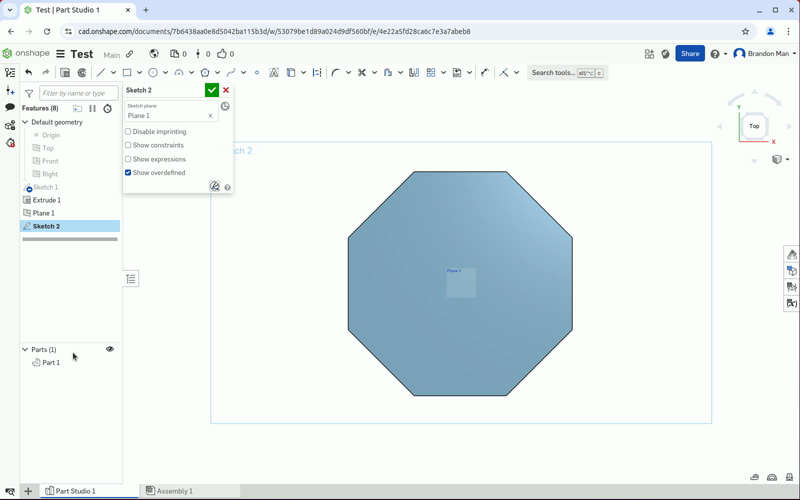
key(y)
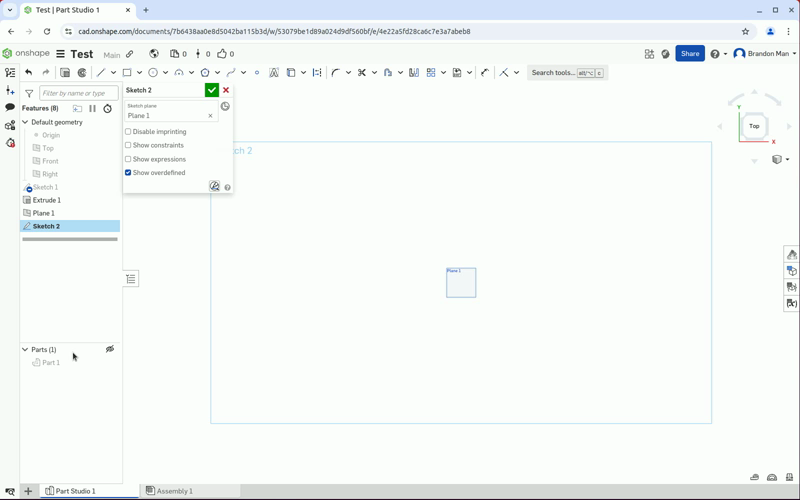
key(l)
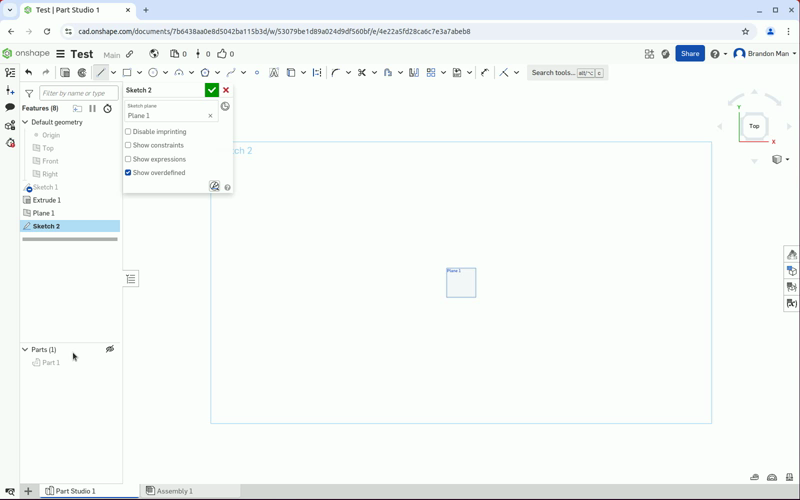
key_down(shift)
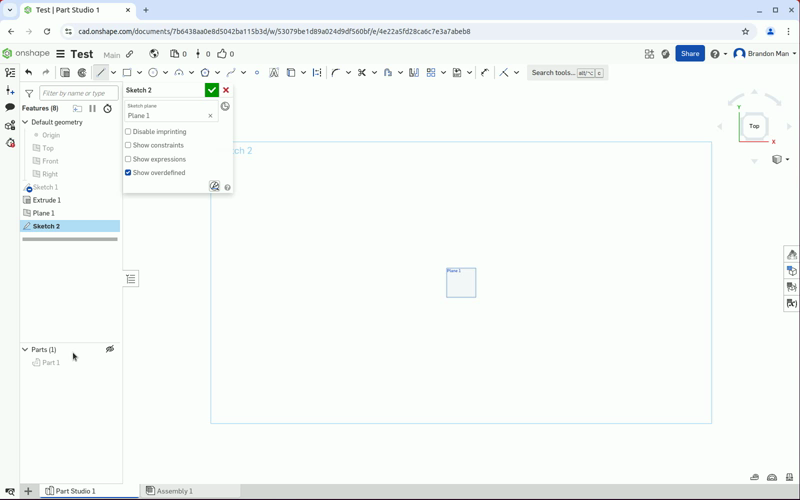
mouse_move(422, 264)
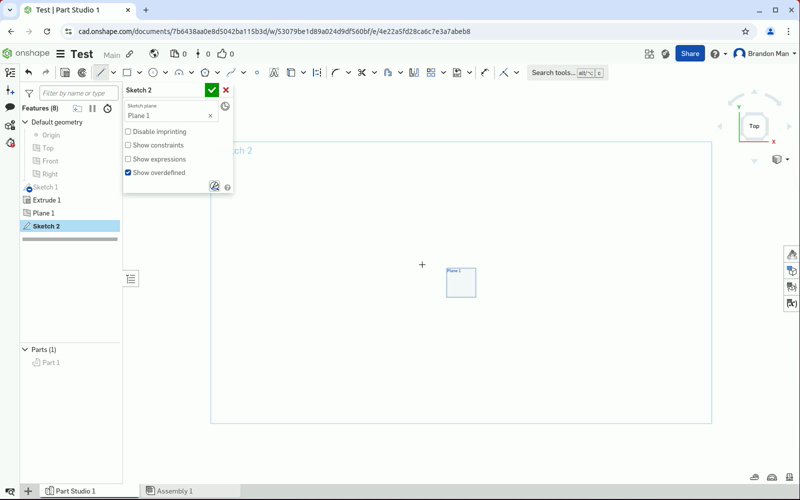
click(422, 264)
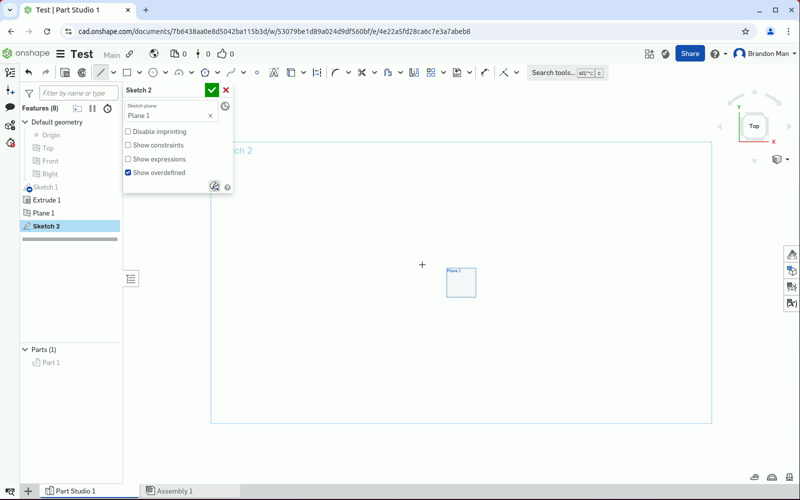
key_up(shift)
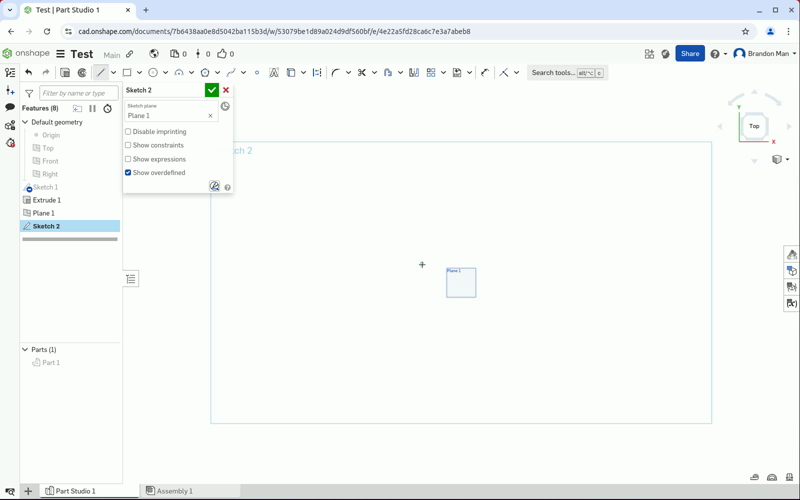
key_down(shift)
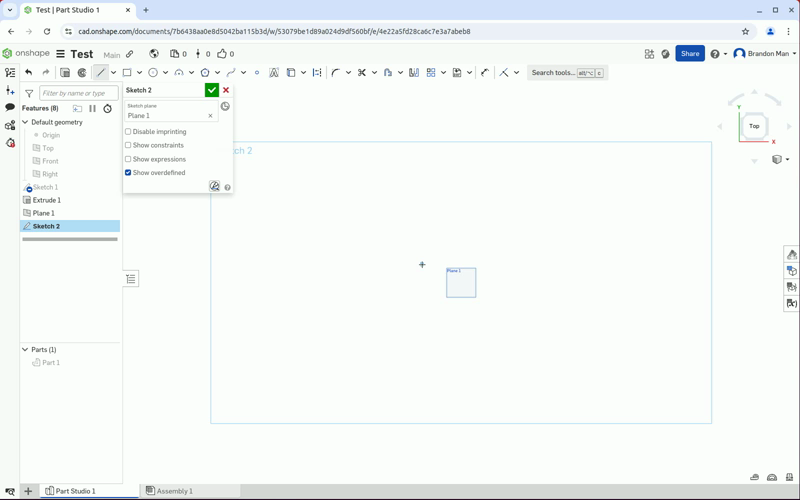
mouse_move(452, 264)
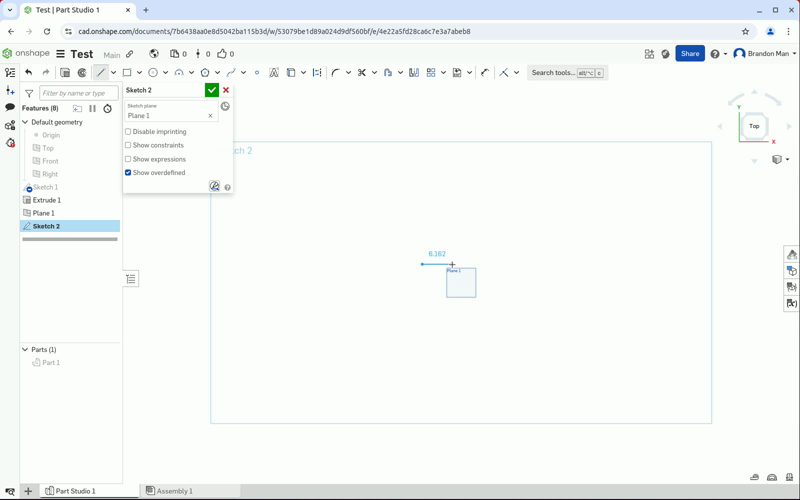
mouse_move(447, 264)
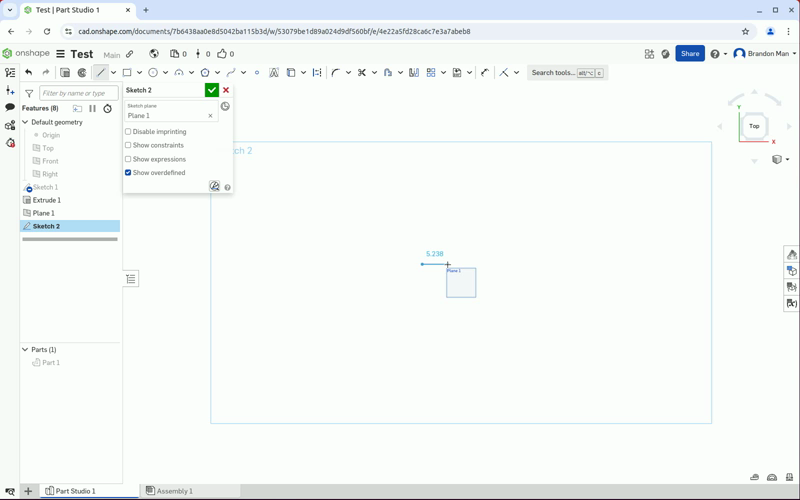
click(447, 264)
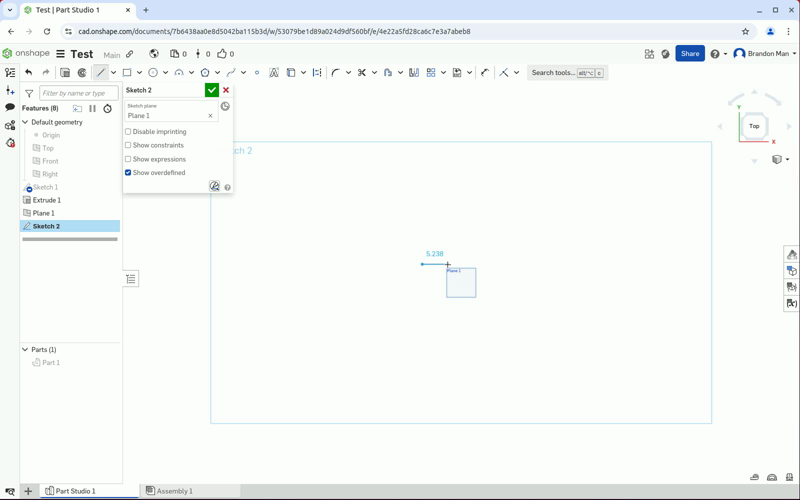
key_up(shift)
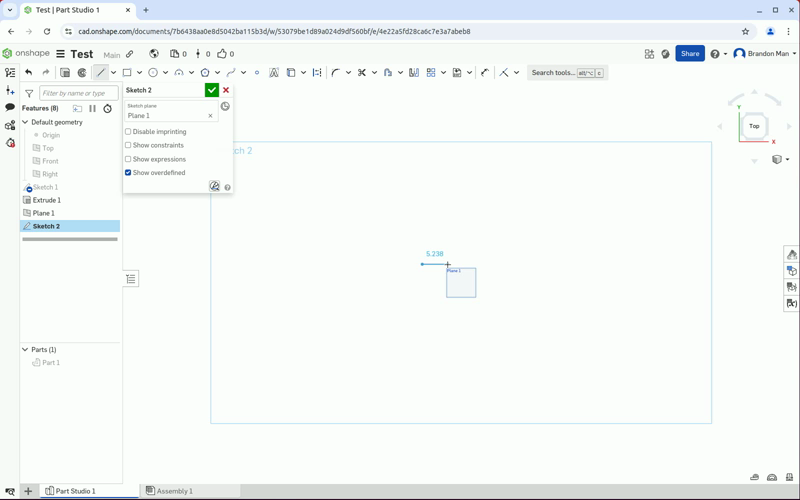
key_down(shift)
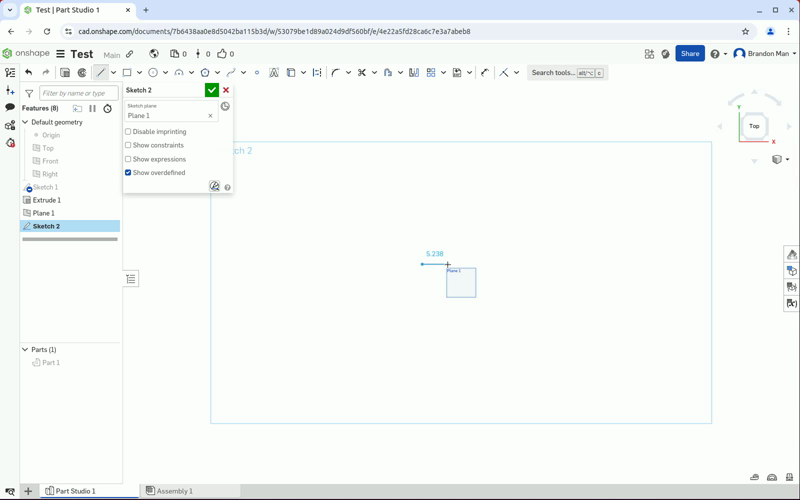
mouse_move(477, 264)
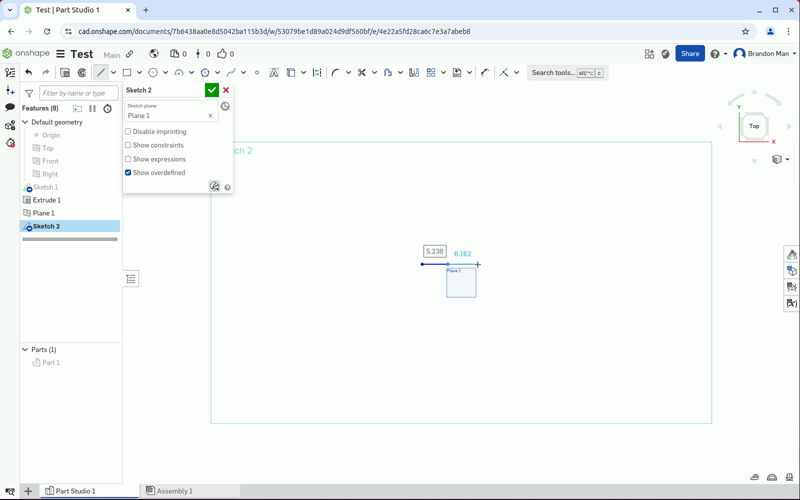
mouse_move(447, 321)
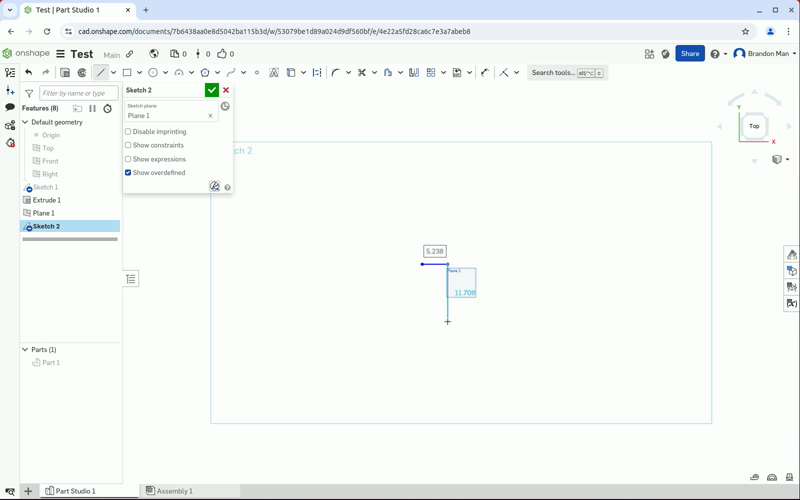
click(447, 321)
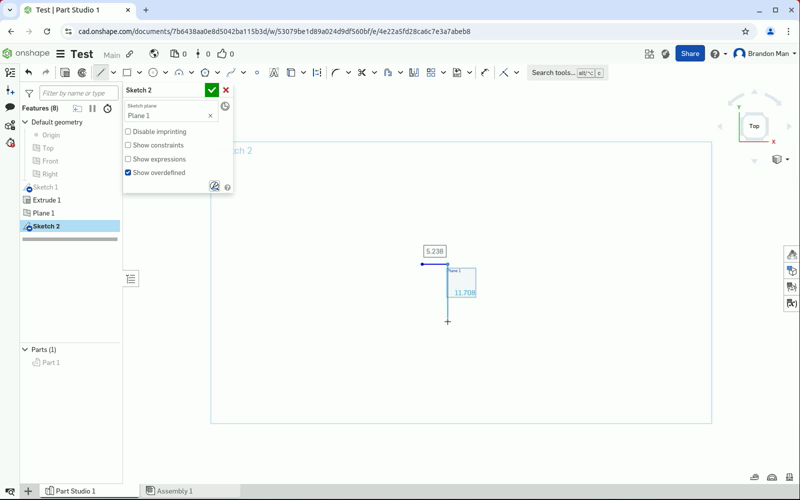
key_up(shift)
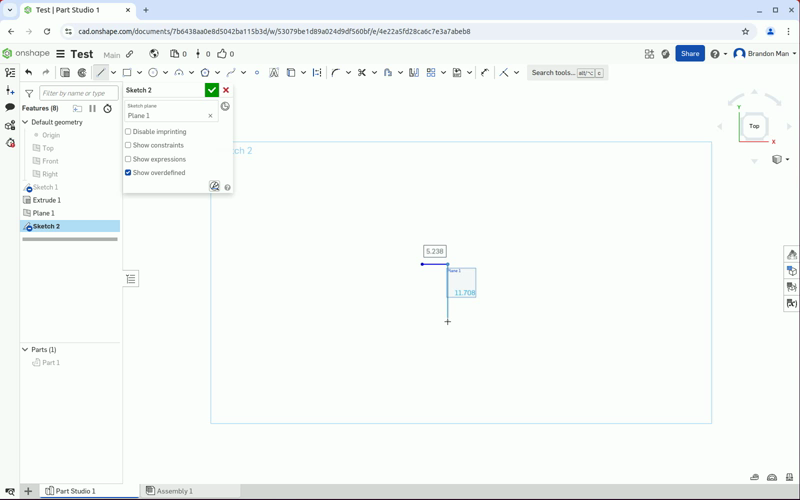
key_down(shift)
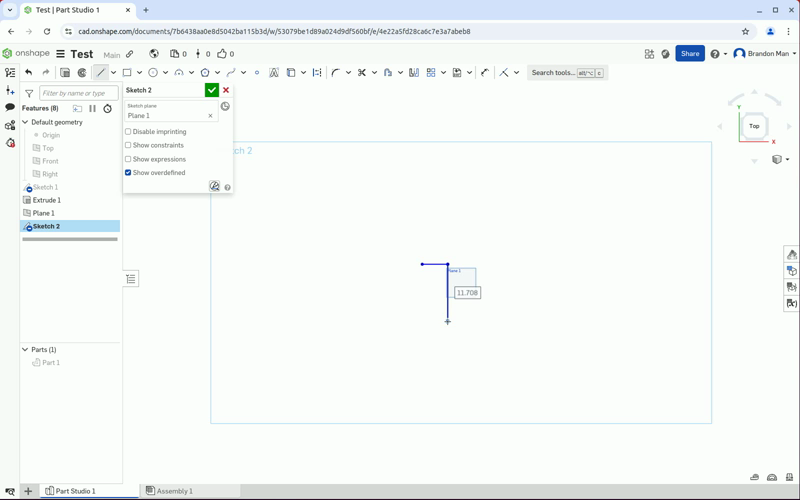
mouse_move(477, 321)
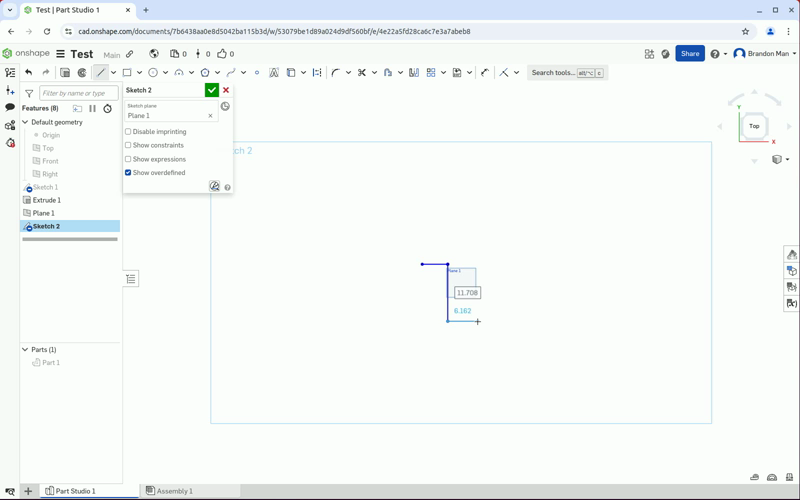
mouse_move(461, 321)
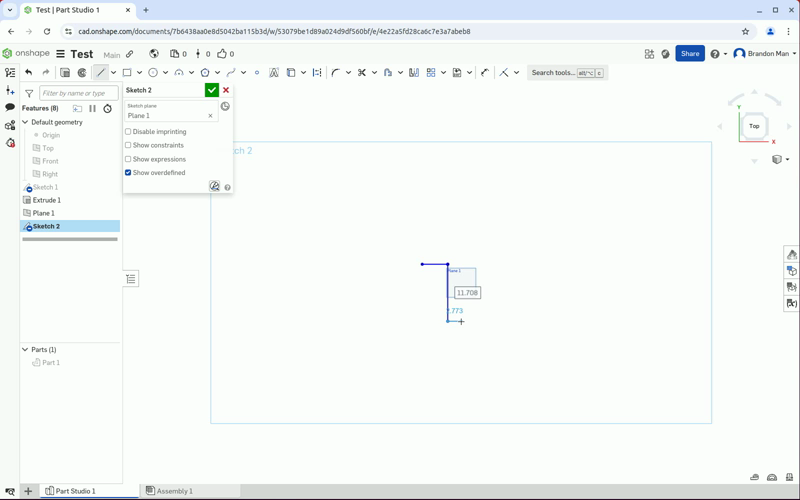
click(461, 321)
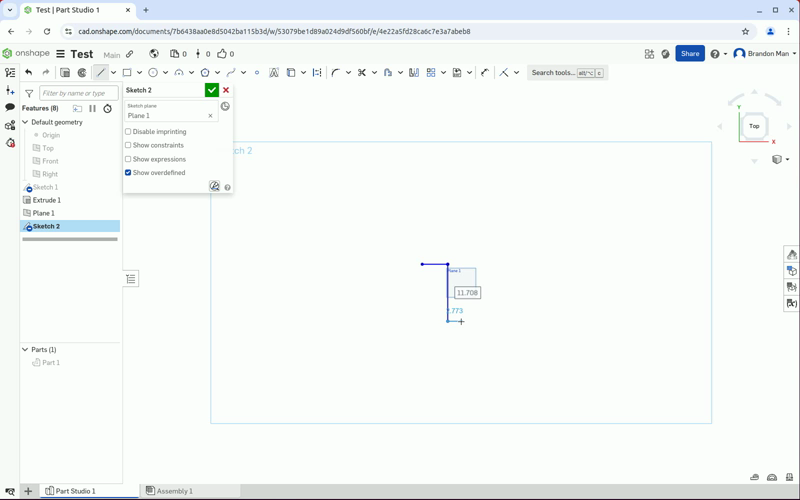
key_up(shift)
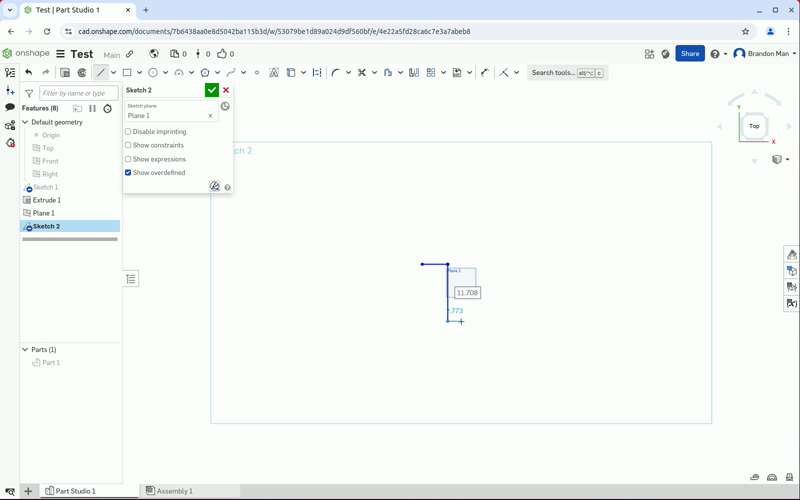
key_down(shift)
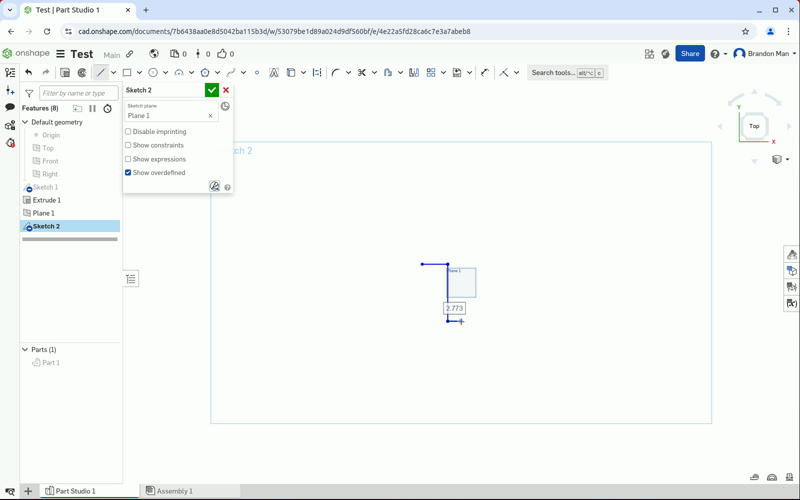
mouse_move(491, 321)
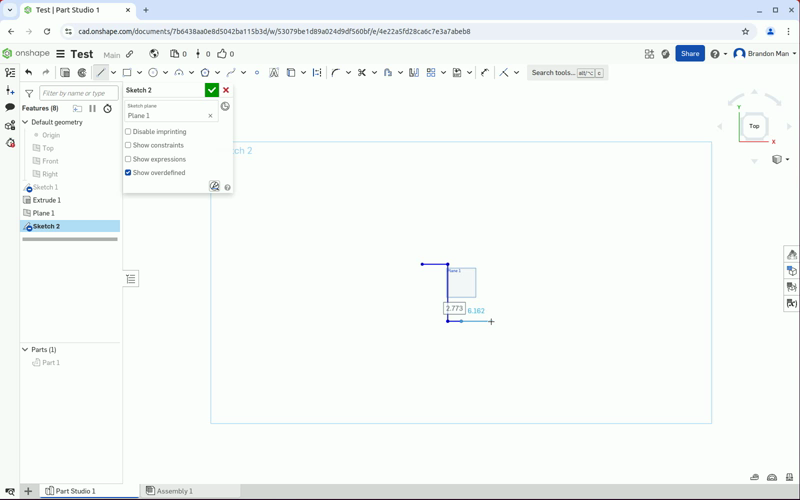
mouse_move(474, 321)
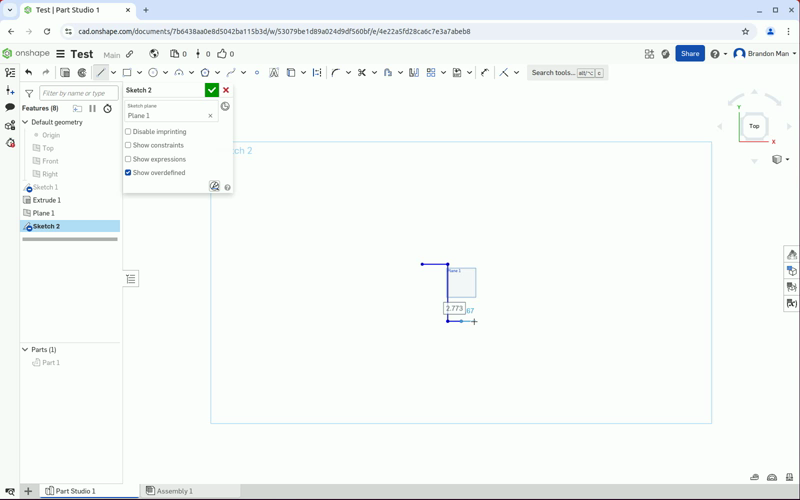
click(474, 321)
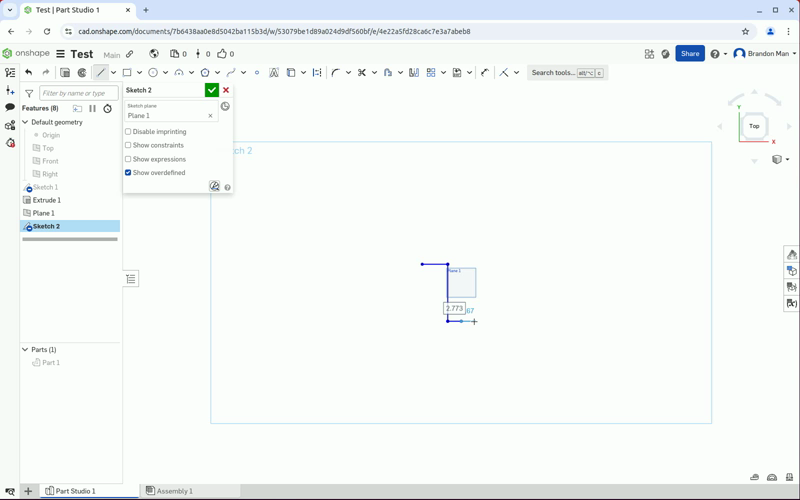
key_up(shift)
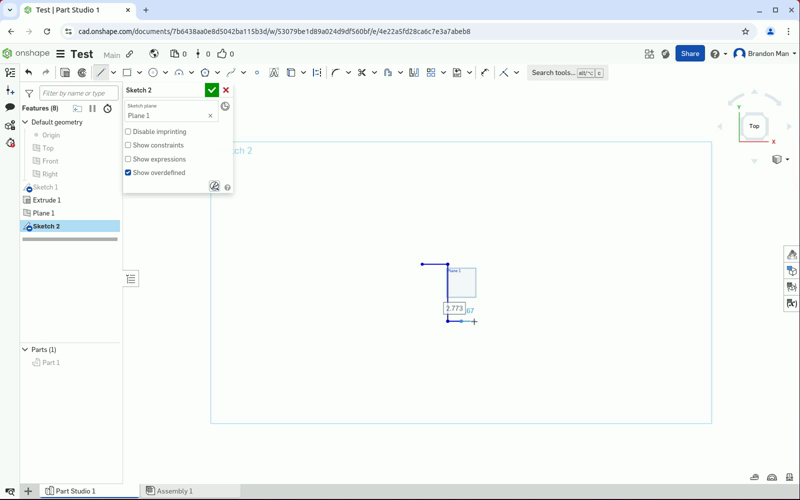
key_down(shift)
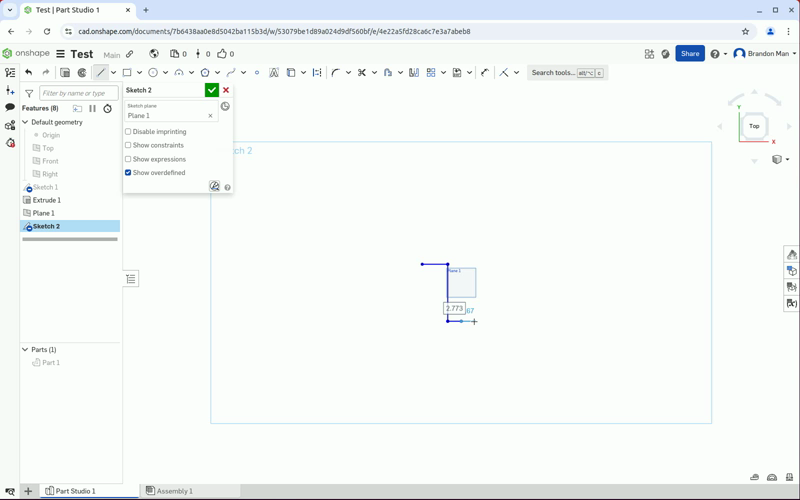
mouse_move(504, 321)
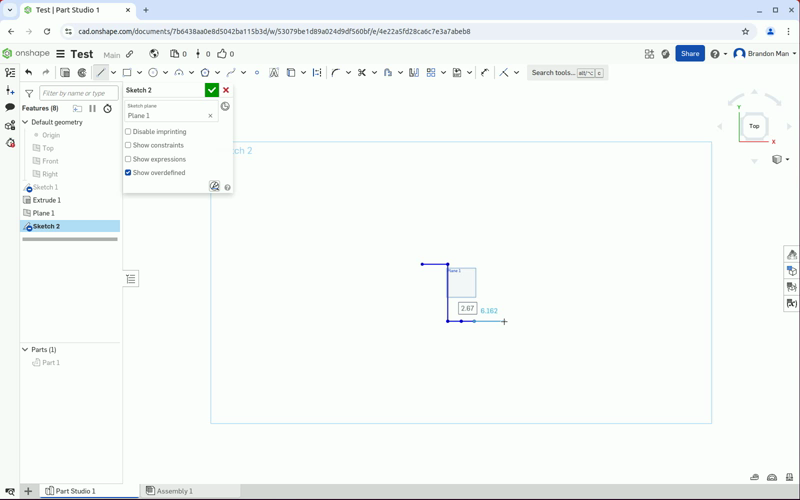
mouse_move(474, 264)
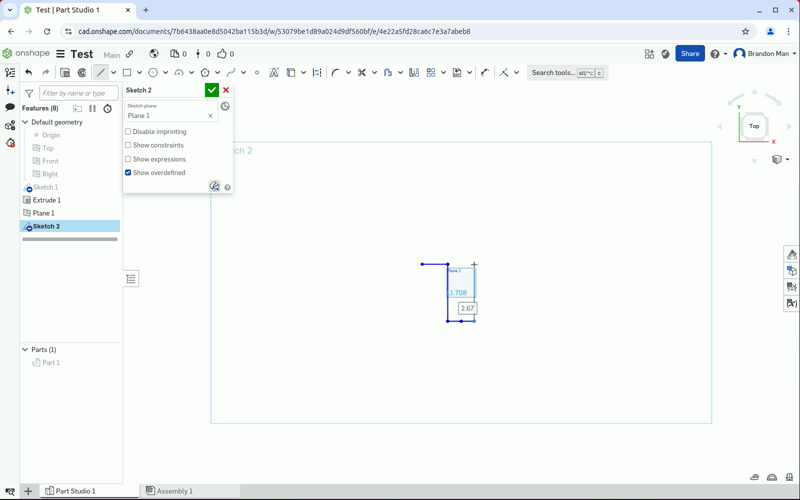
click(474, 264)
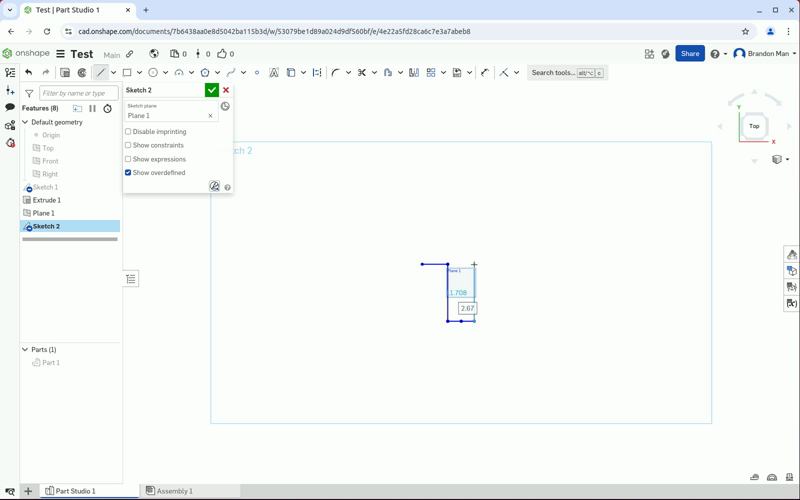
key_up(shift)
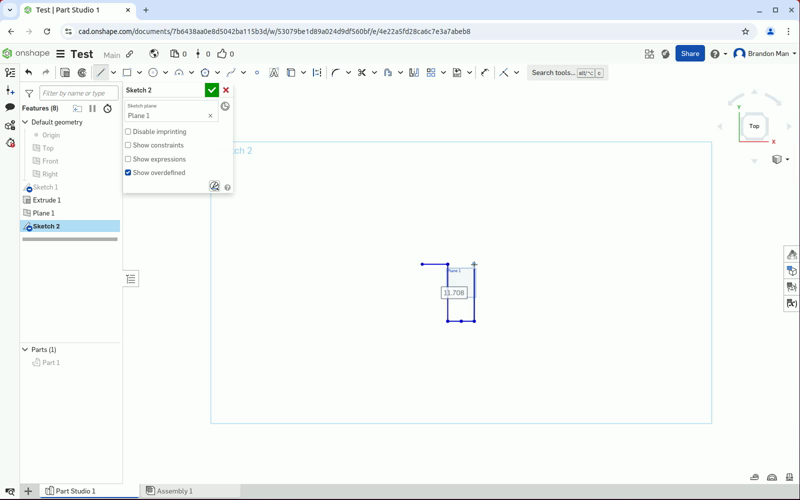
key_down(shift)
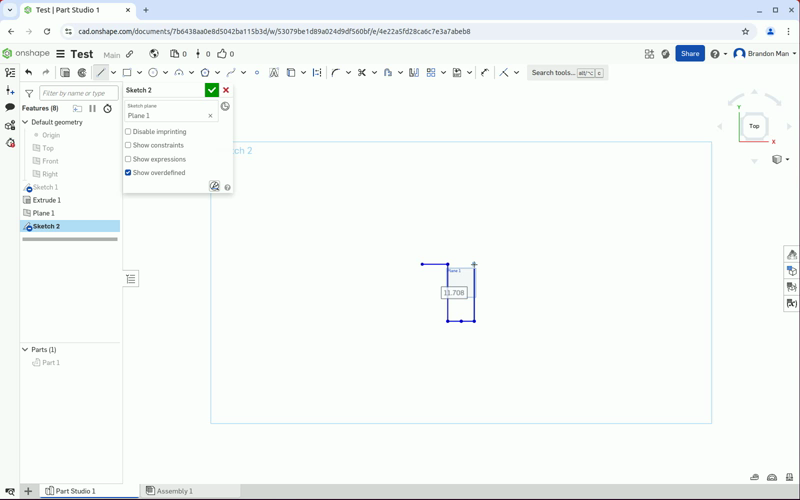
mouse_move(504, 264)
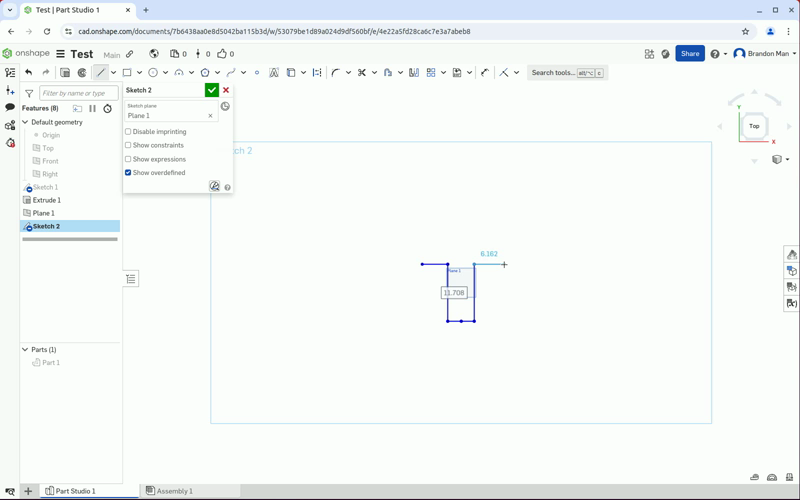
mouse_move(499, 264)
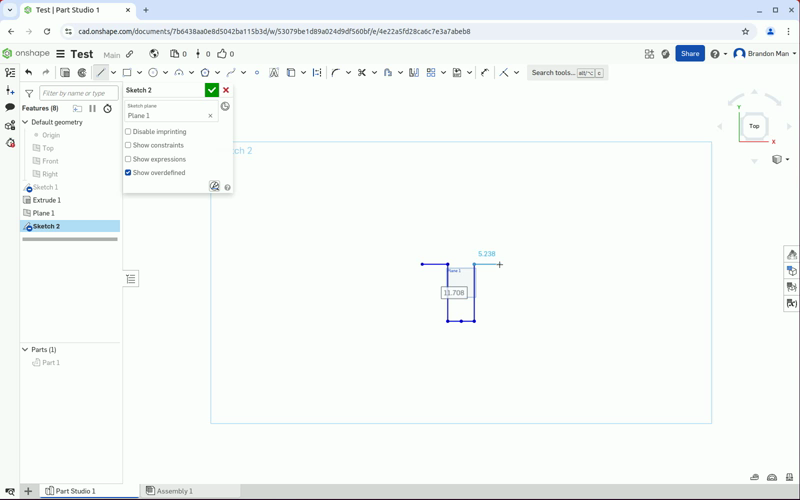
click(499, 264)
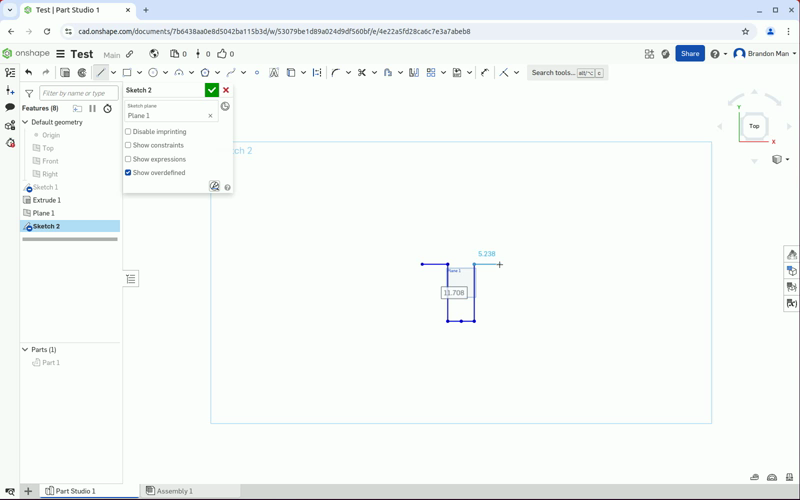
key_up(shift)
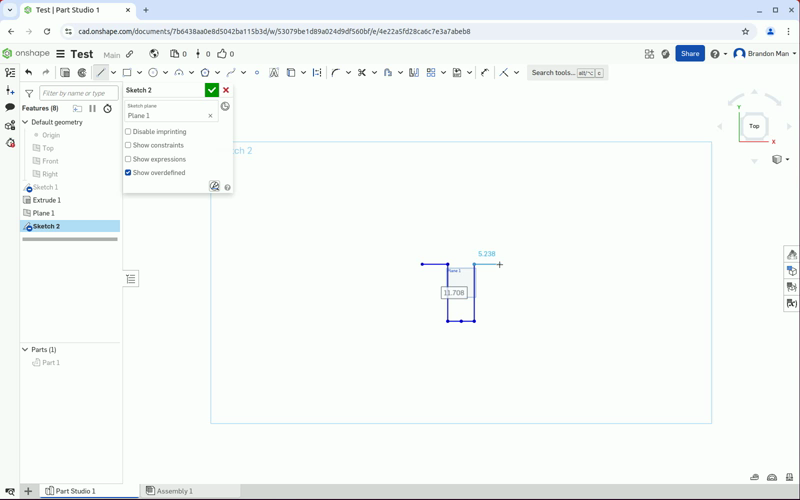
key_down(shift)
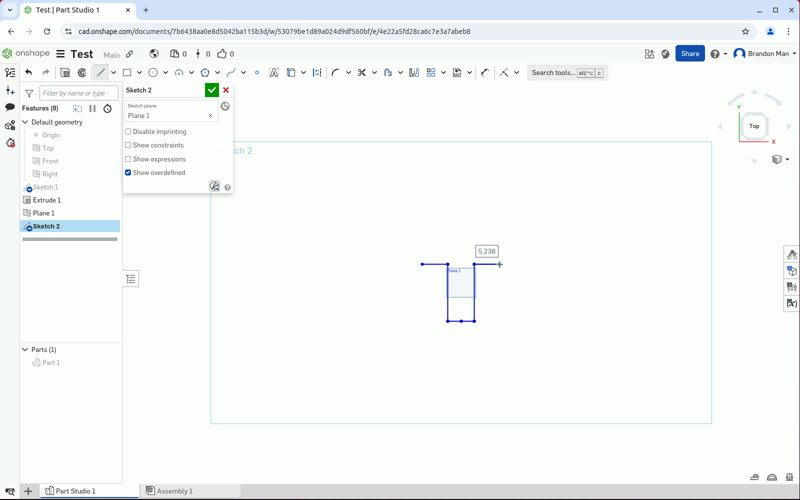
mouse_move(529, 264)
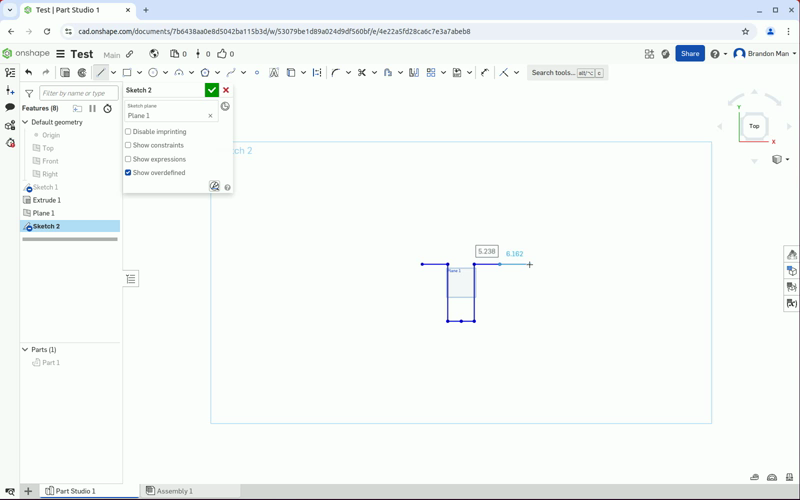
mouse_move(461, 225)
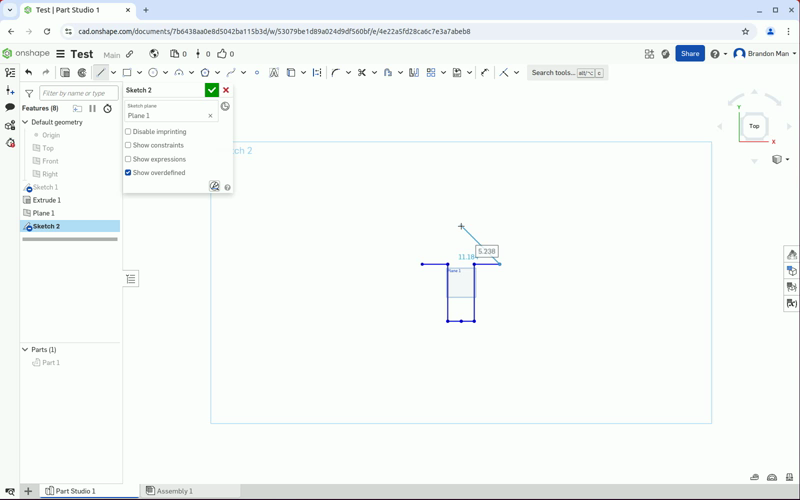
click(461, 225)
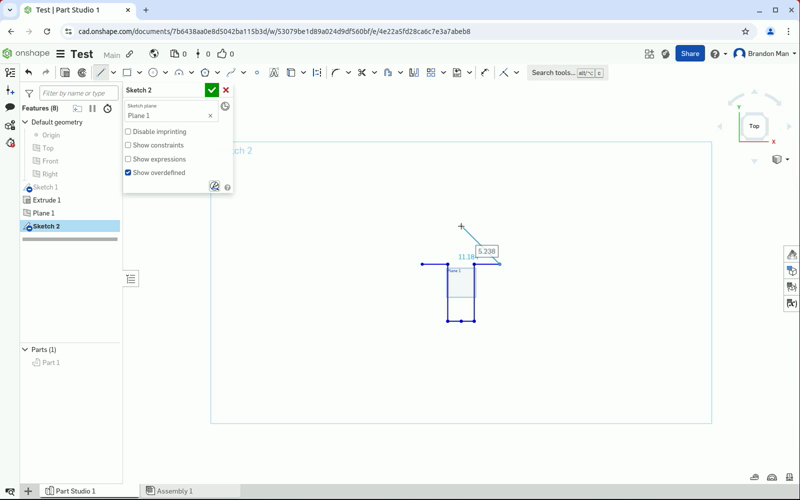
key_up(shift)
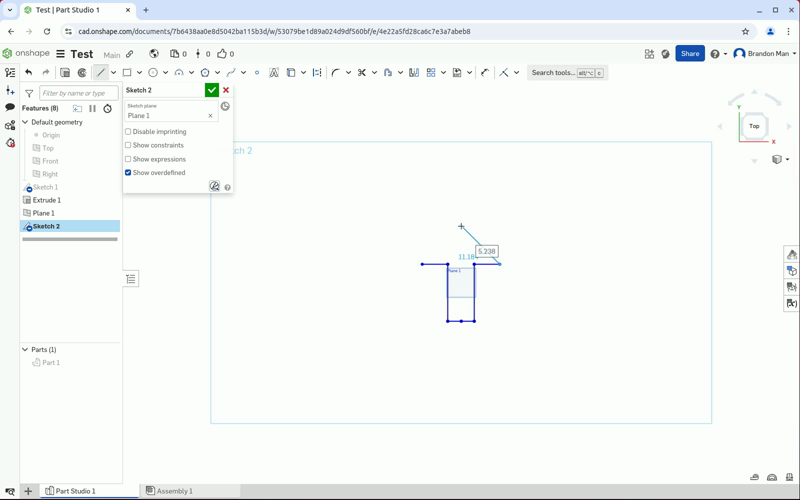
mouse_move(491, 225)
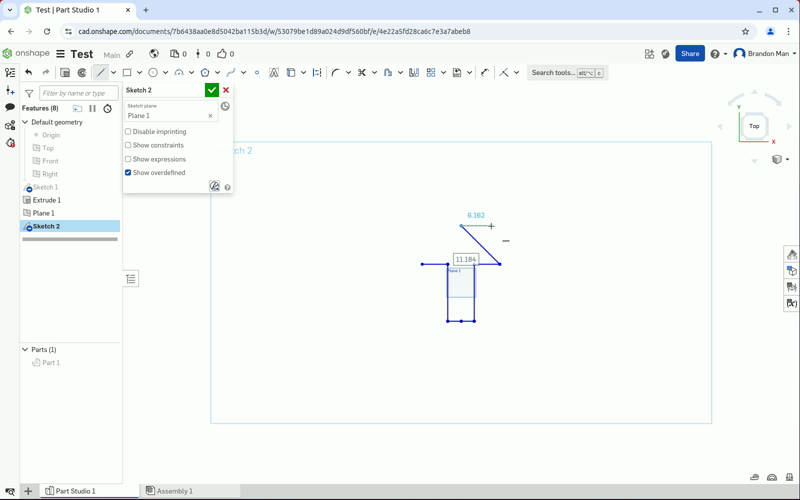
key_down(shift)
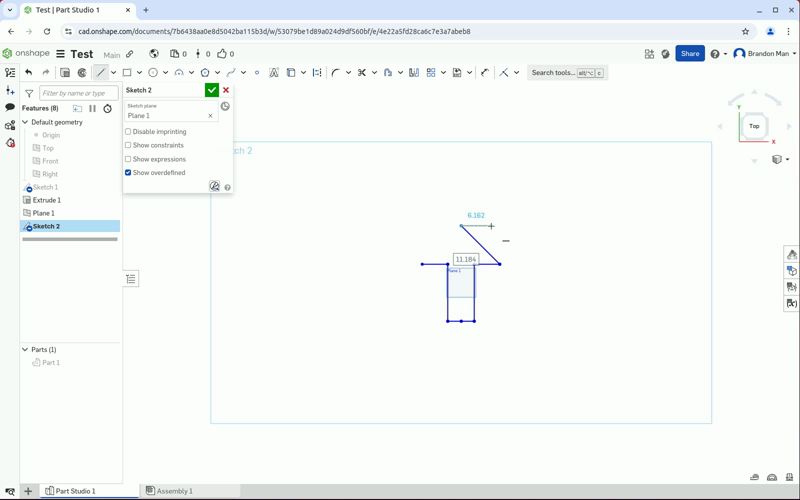
mouse_move(422, 264)
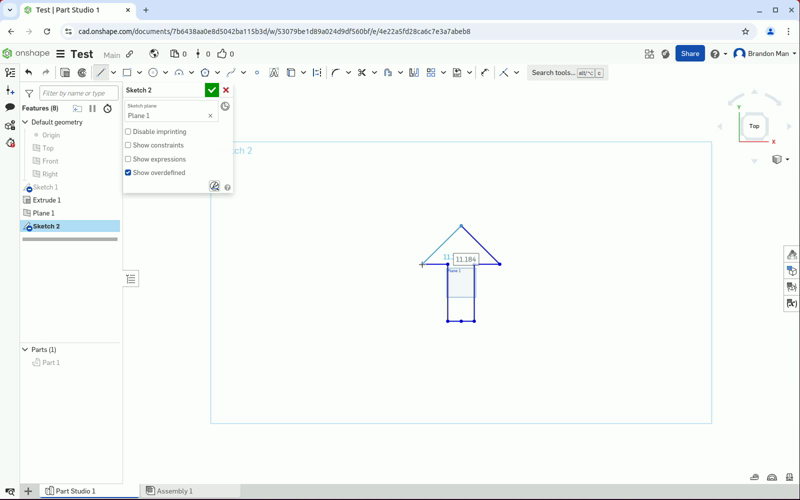
key_up(shift)
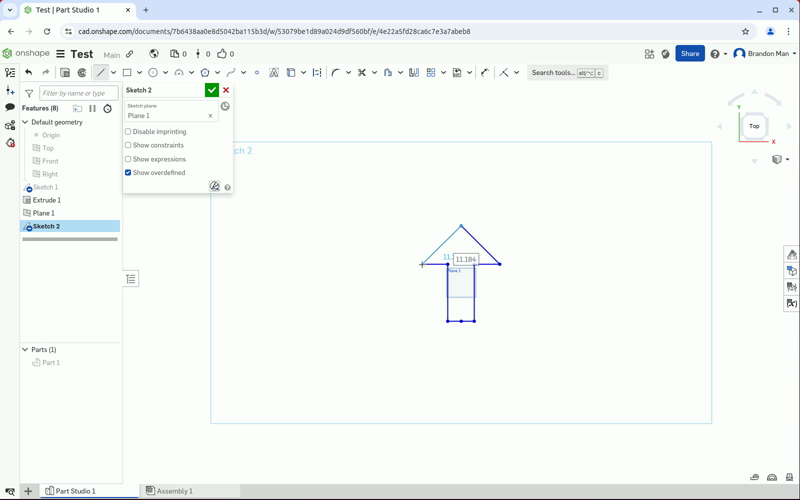
click(422, 264)
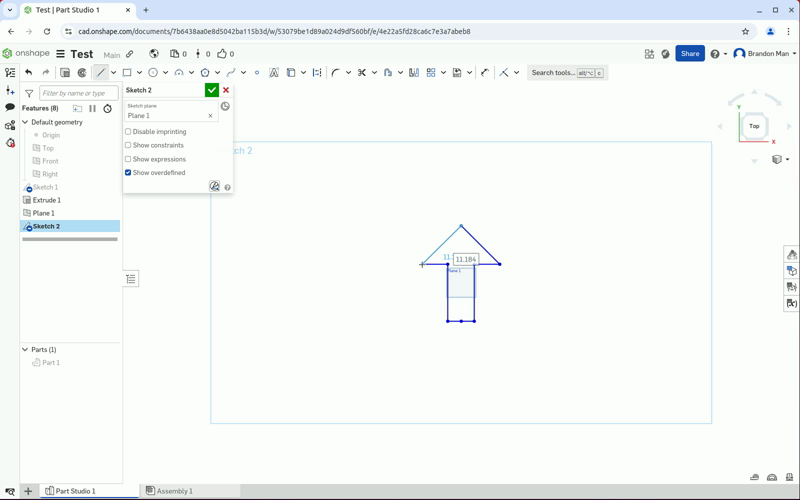
key(esc)
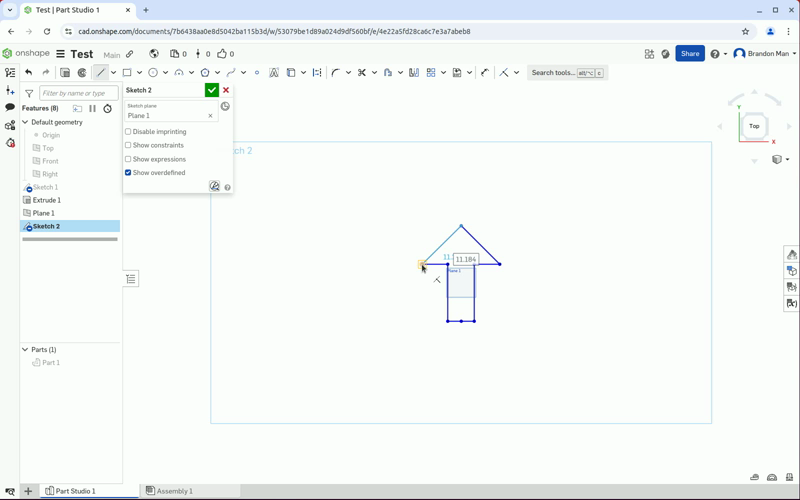
mouse_move(465, 248)
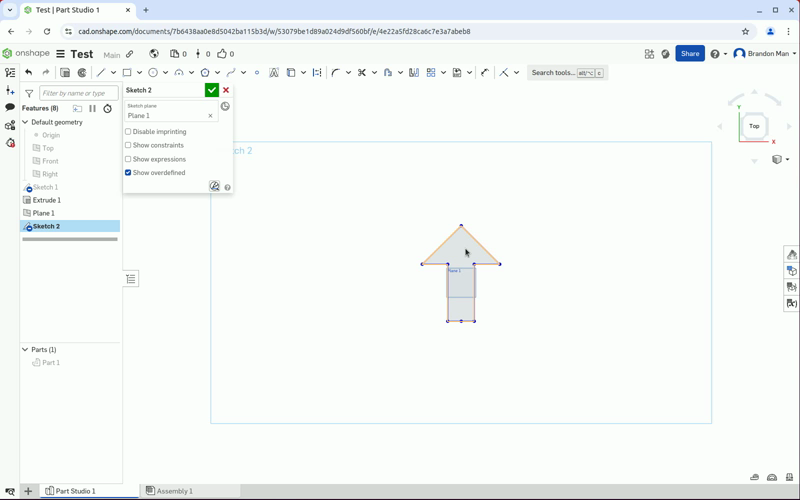
click(465, 248)
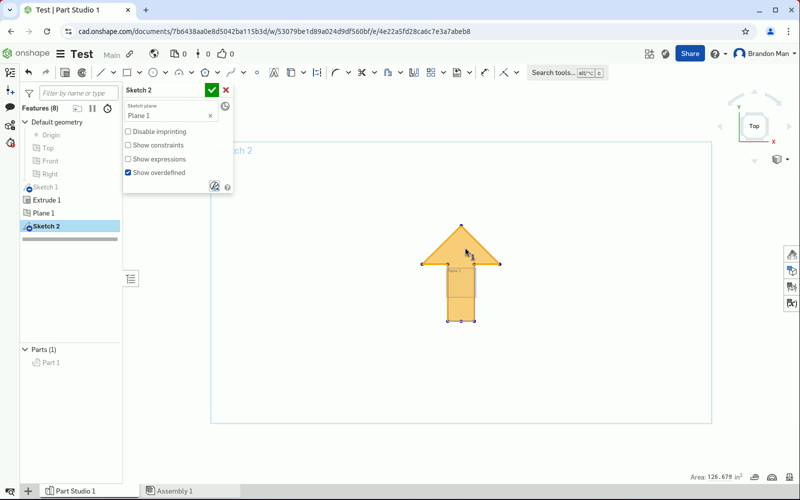
mouse_move(73, 352)
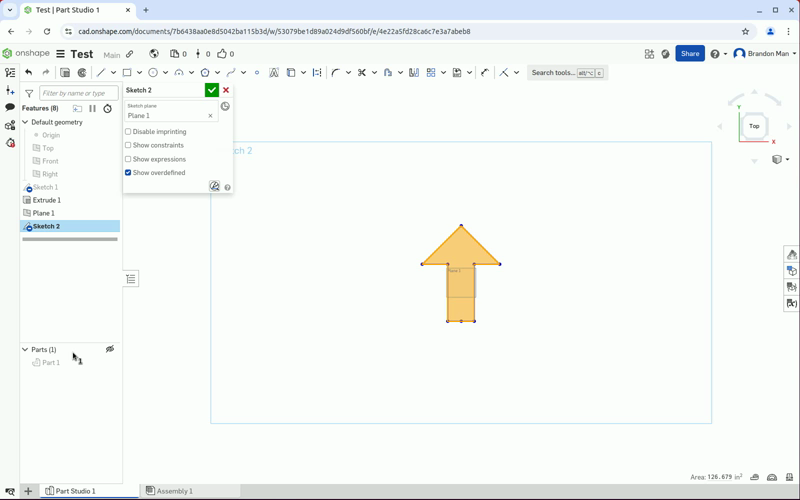
key(shift+y)
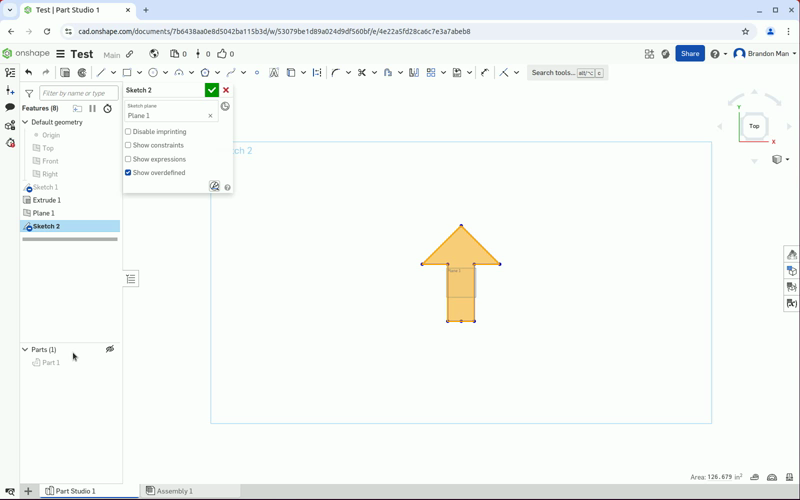
key(shift+e)
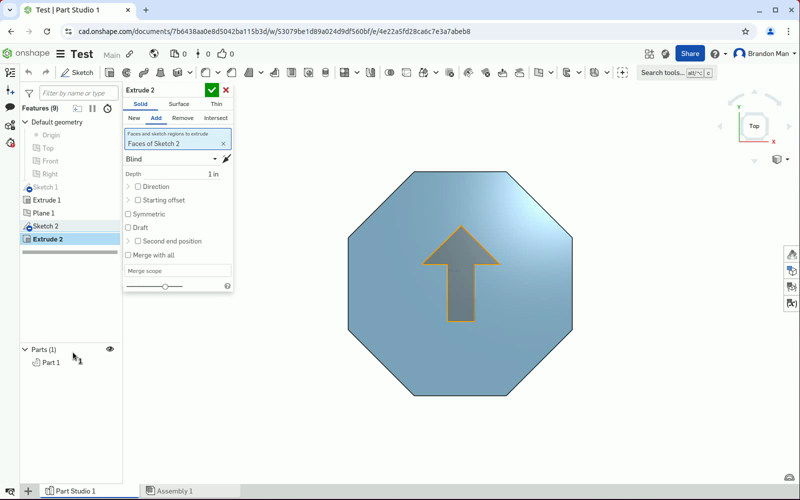
mouse_move(143, 106)
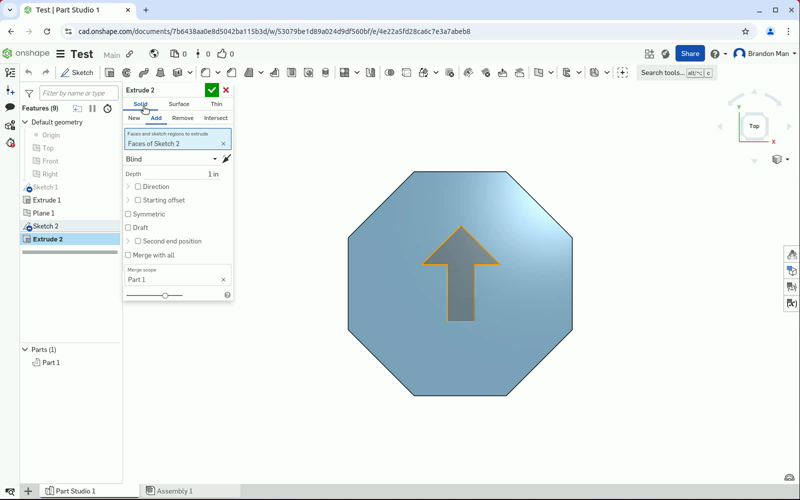
click(143, 106)
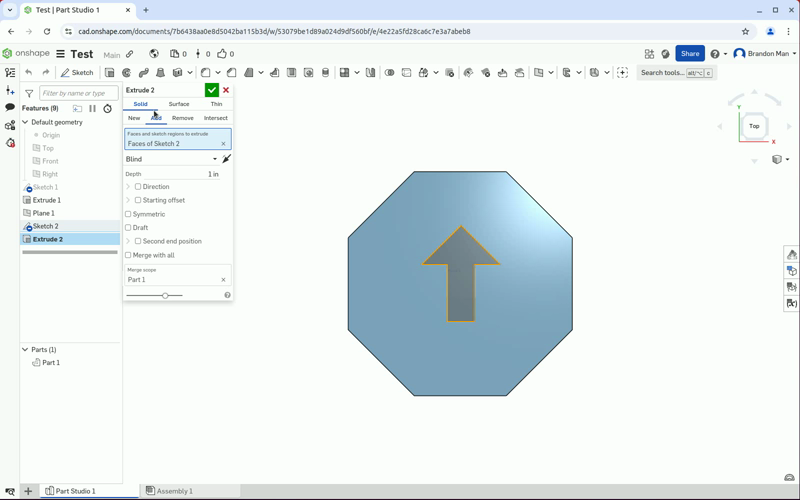
mouse_move(186, 120)
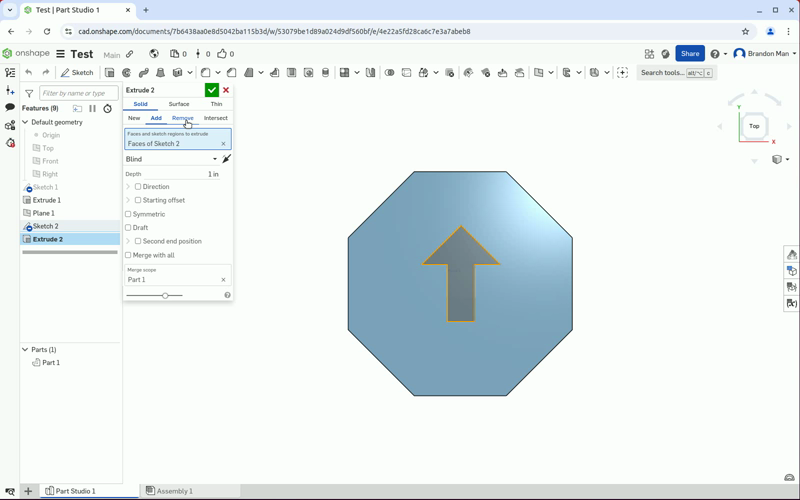
click(186, 120)
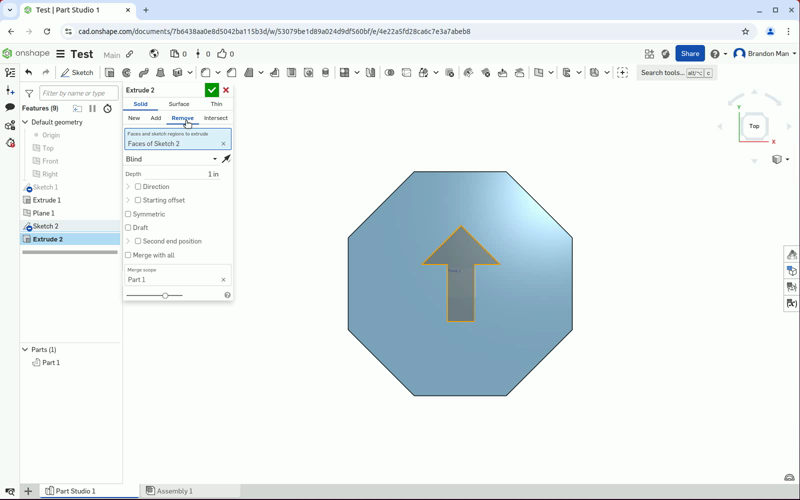
key(tab, 4)
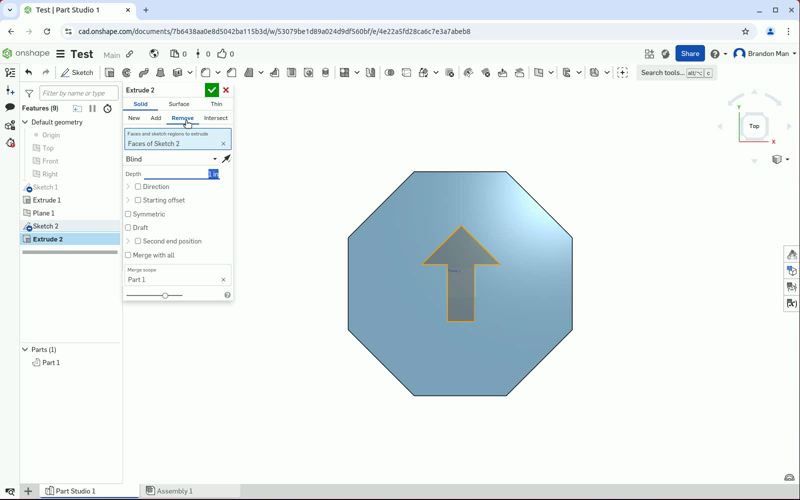
text(2.407)
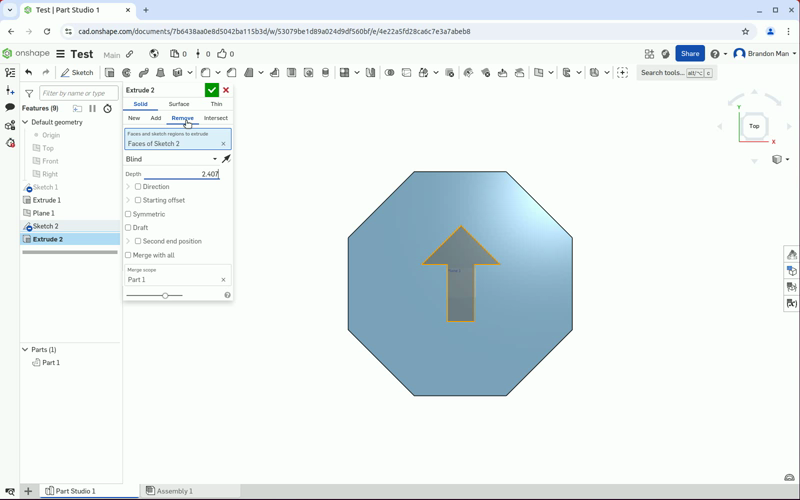
key(tab, 6)
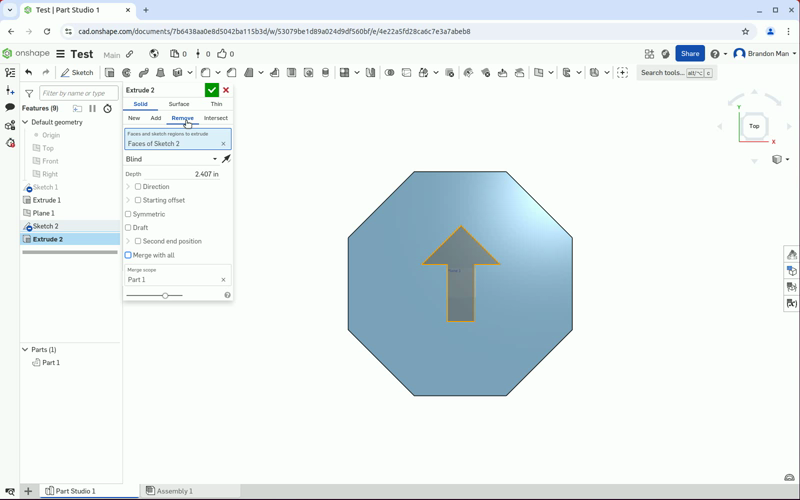
key(space)
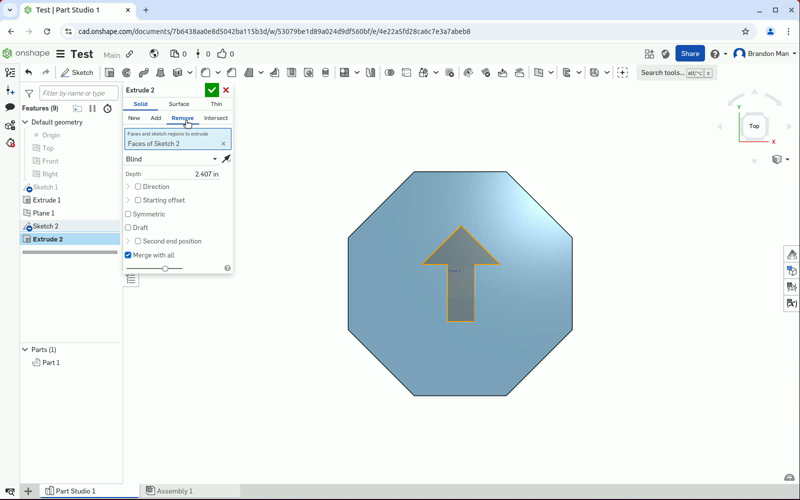
key(enter)
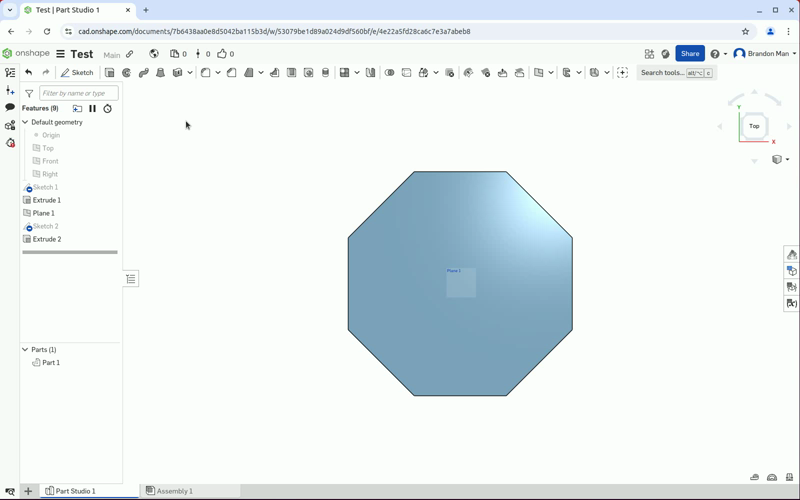
key(shift+h)
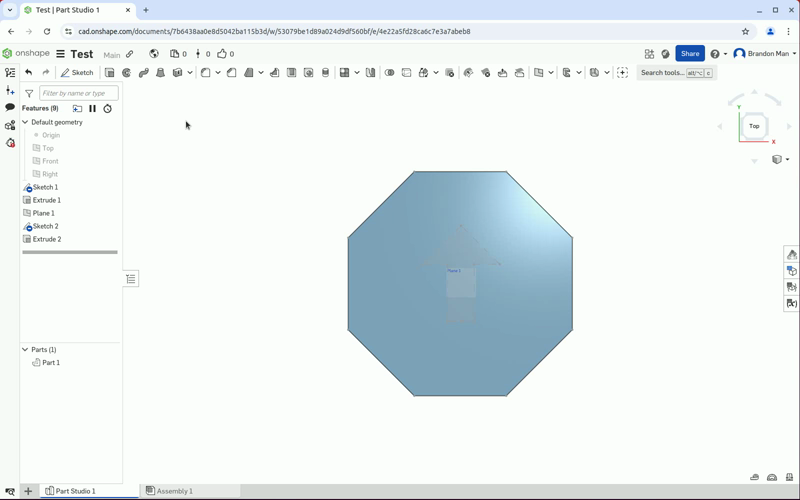
key(shift+h)
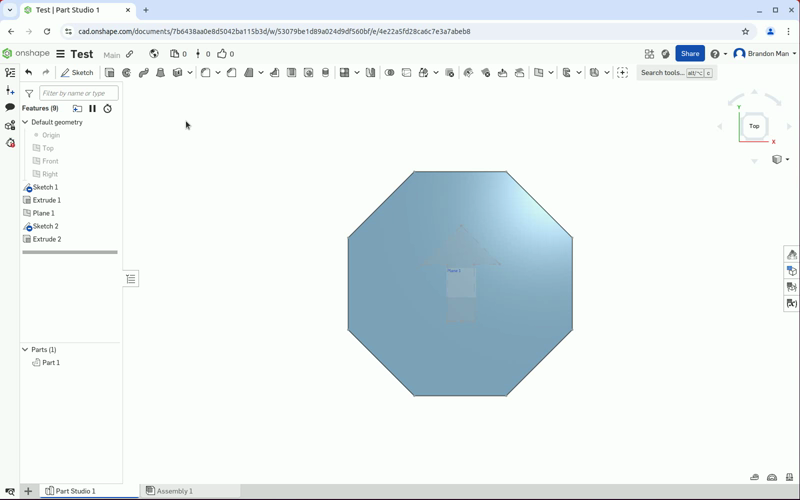
key(shift+7)
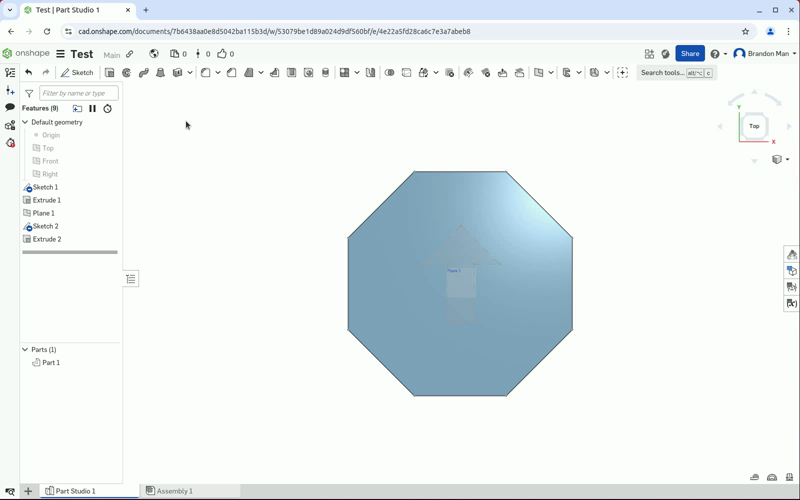
key(up, 3)
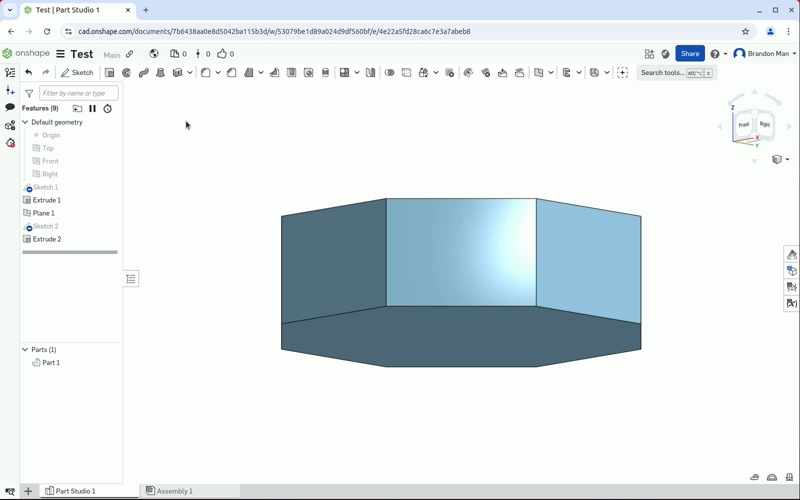
key(left, 3)
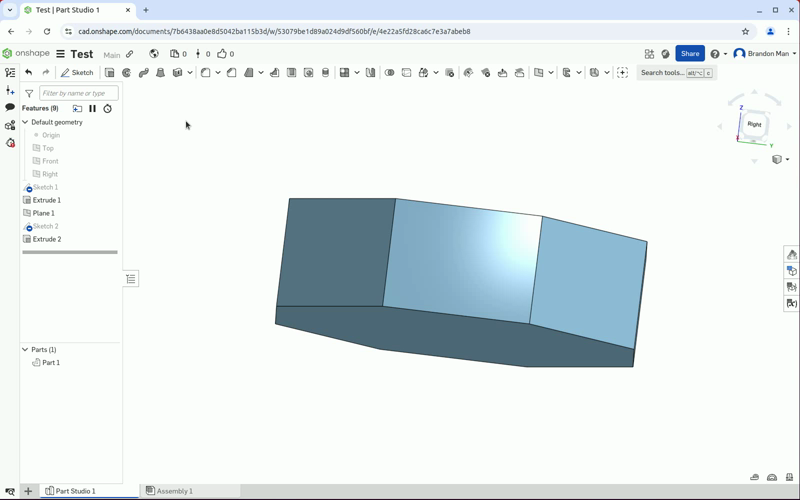
key(right, 3)
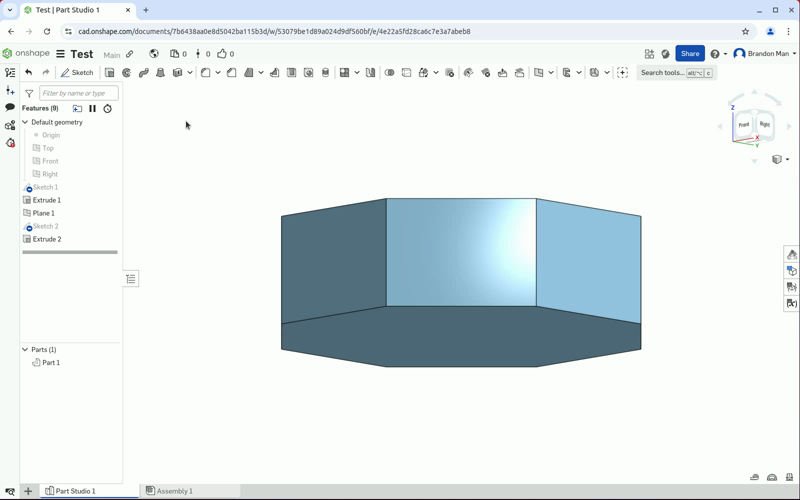
key(down, 3)
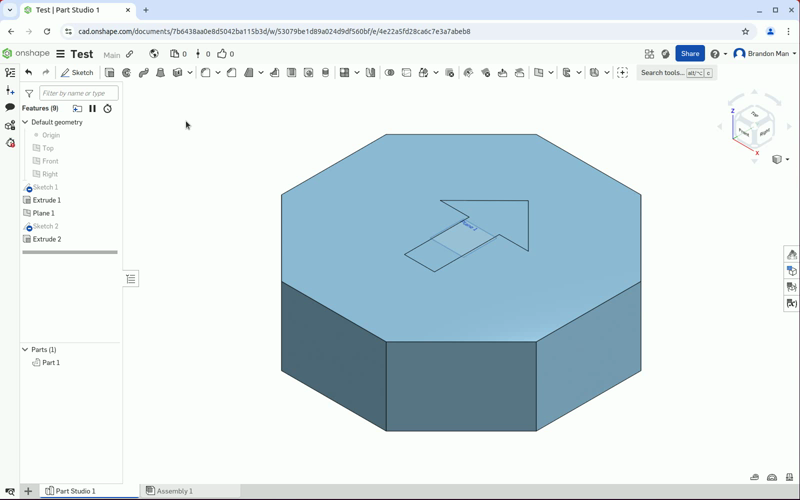
mouse_move(73, 189)
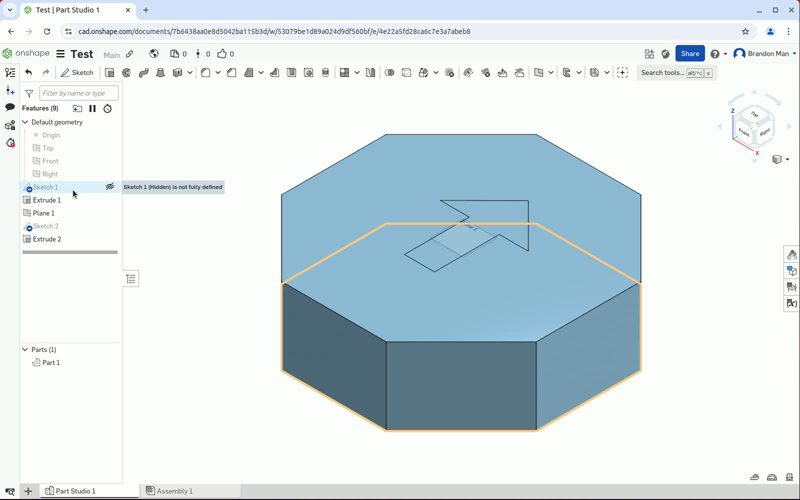
click(73, 189)